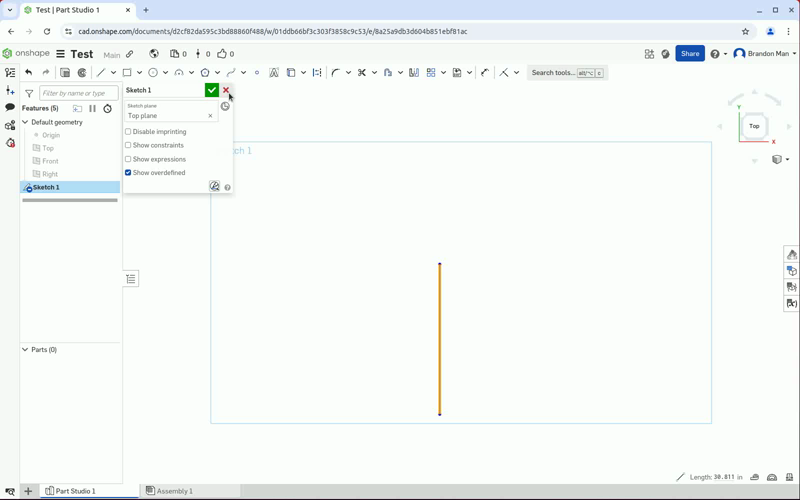
key(shift+h)
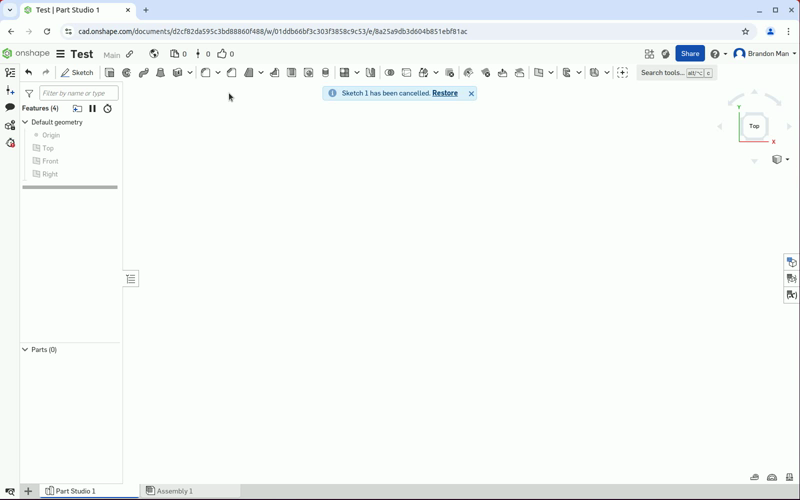
mouse_move(73, 352)
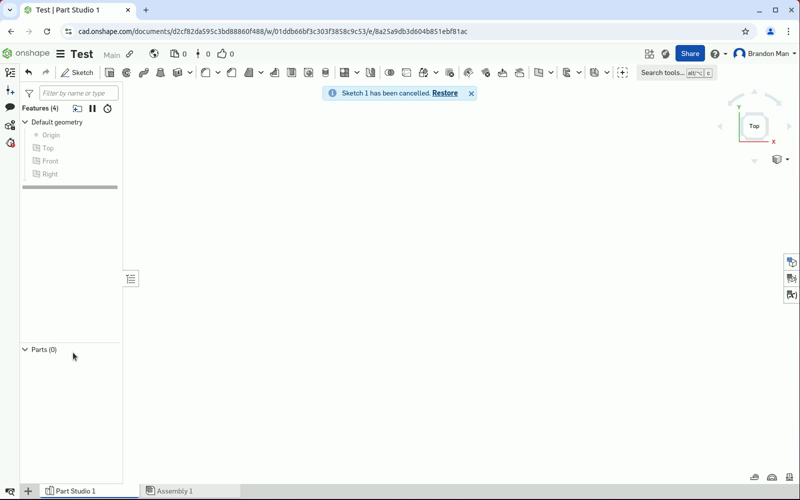
key(y)
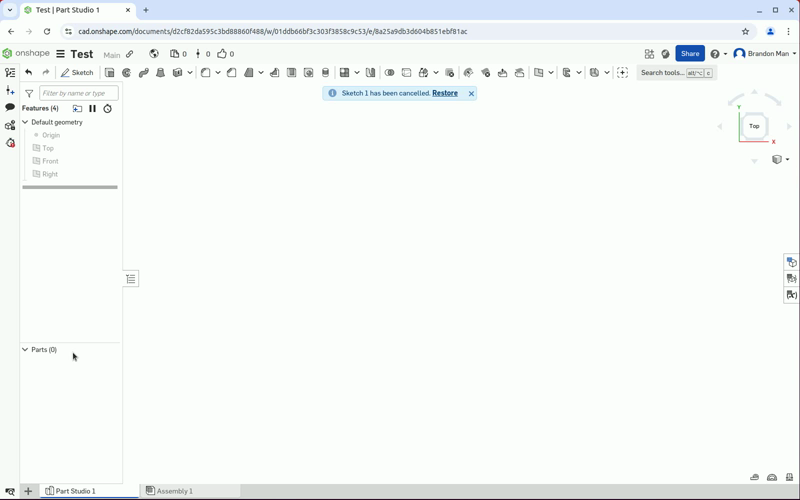
key(shift+p)
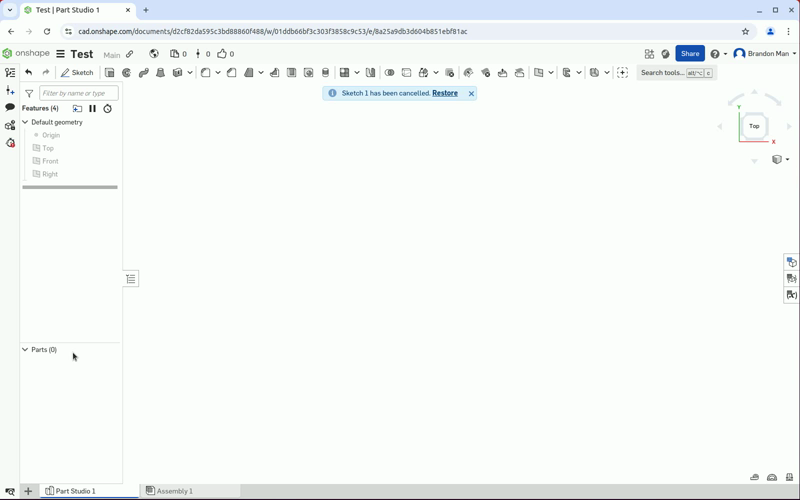
key(space)
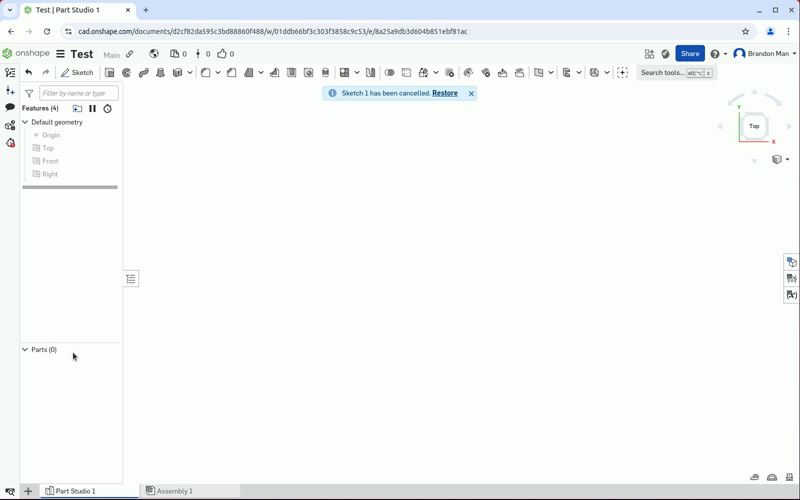
key_down(shift)
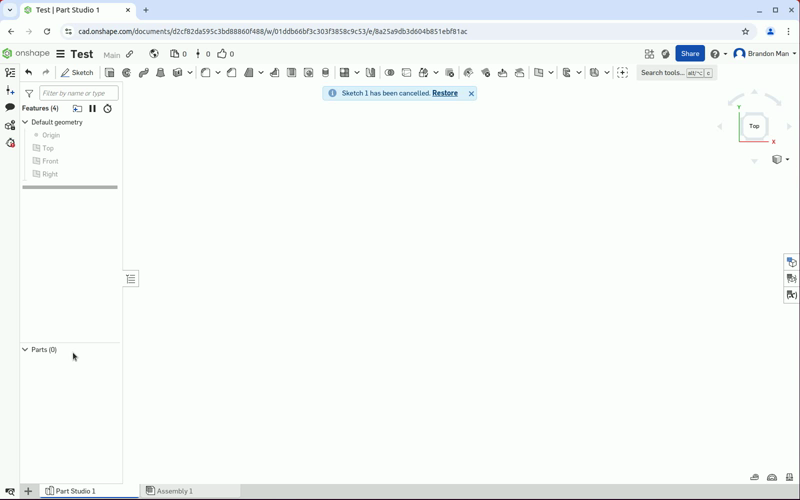
key(up)
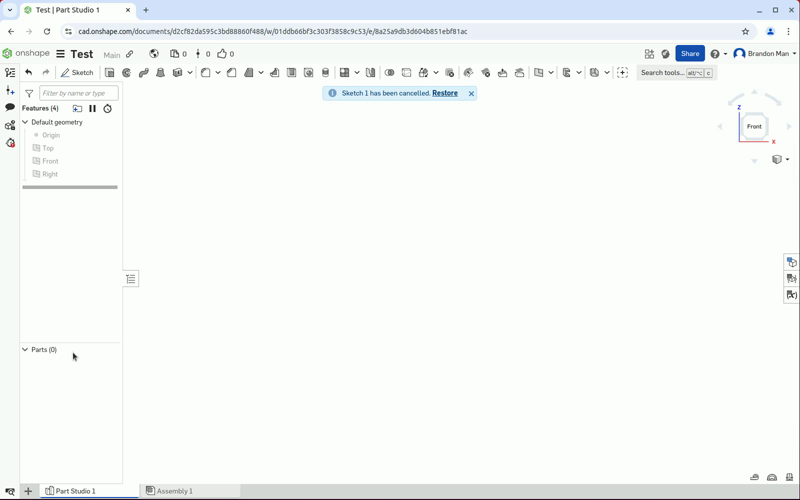
key_up(shift)
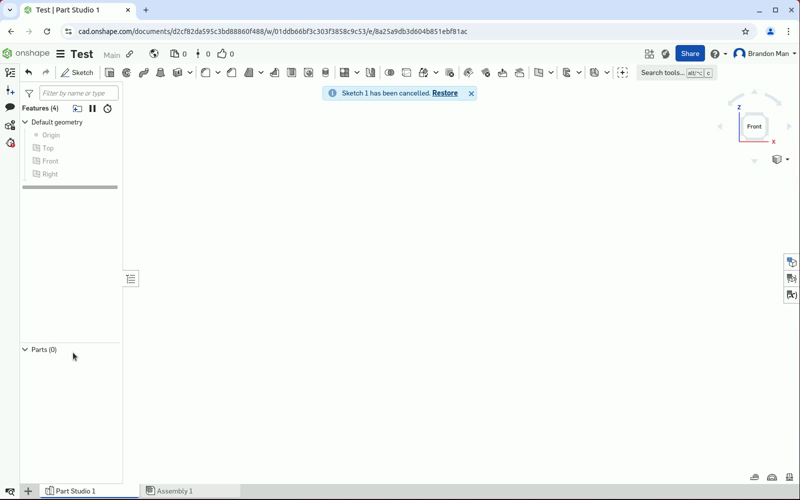
mouse_move(73, 352)
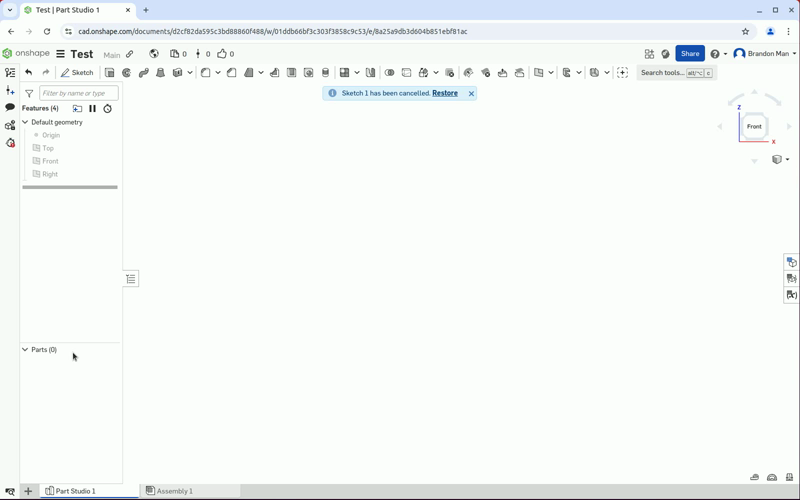
key(shift+y)
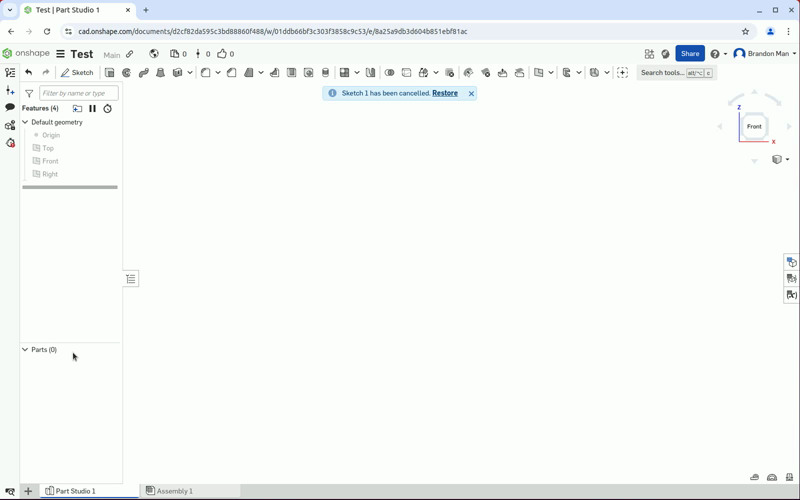
key(shift+s)
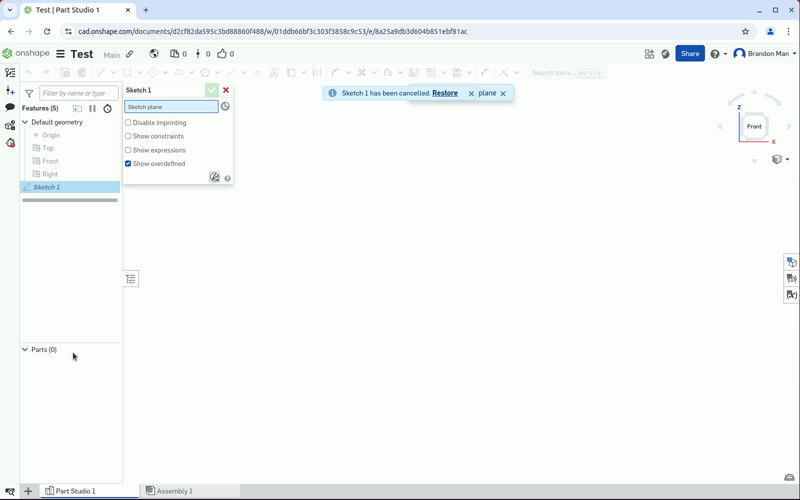
mouse_move(73, 163)
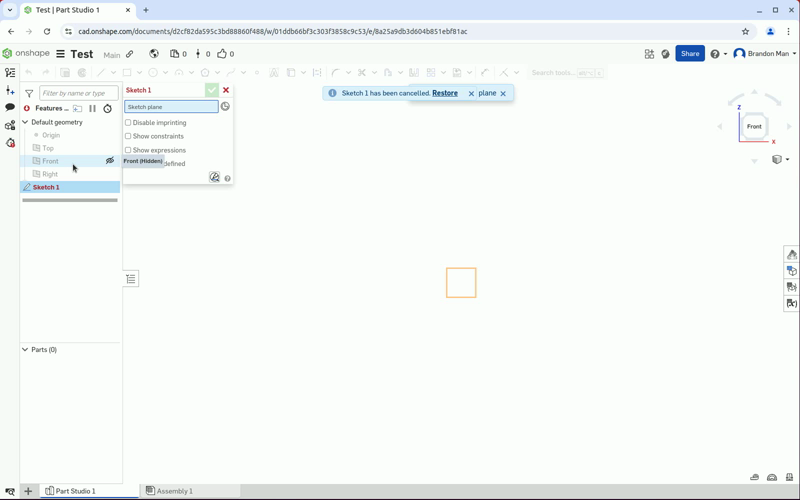
click(73, 163)
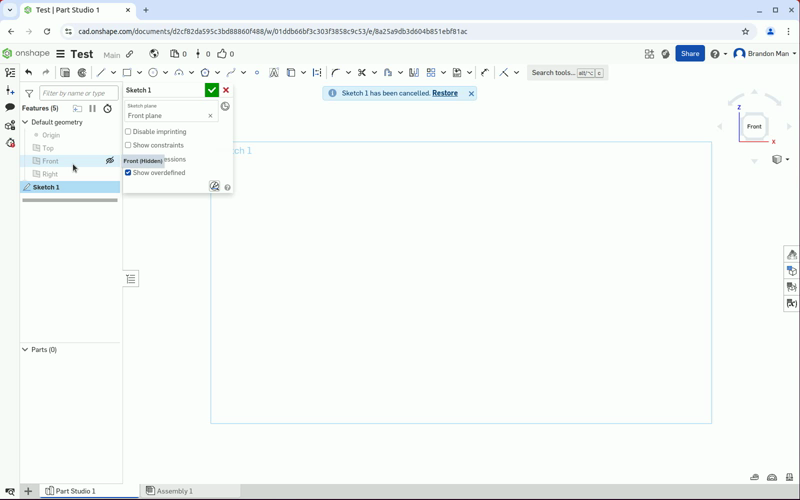
mouse_move(73, 352)
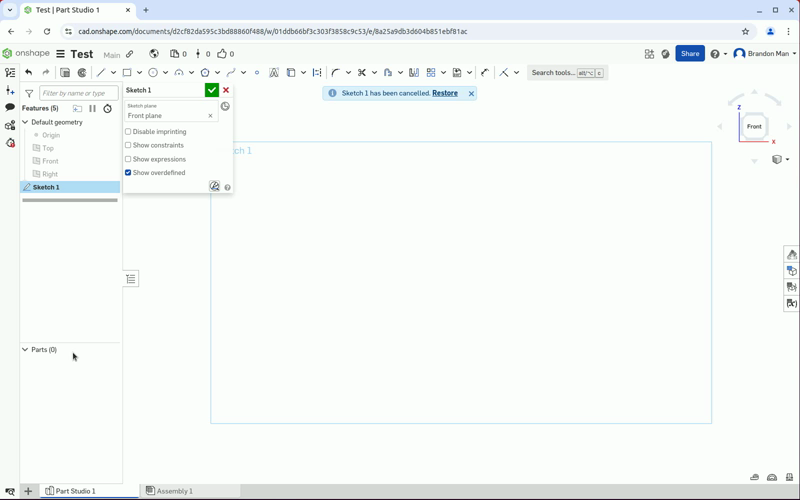
key(y)
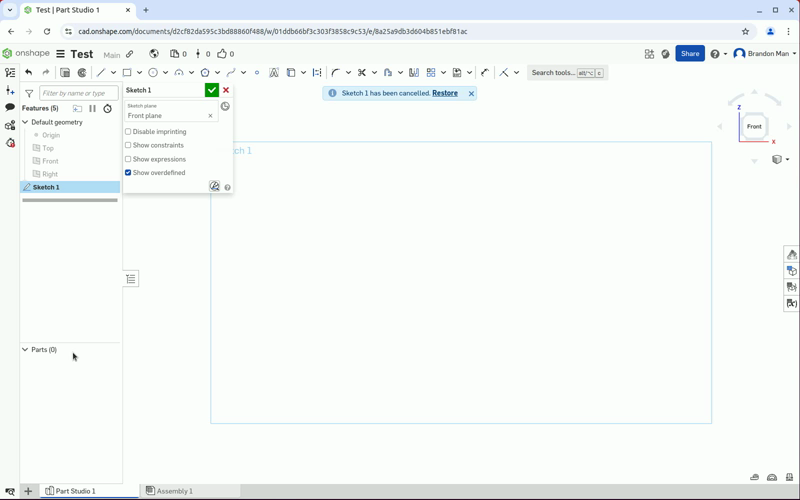
key(l)
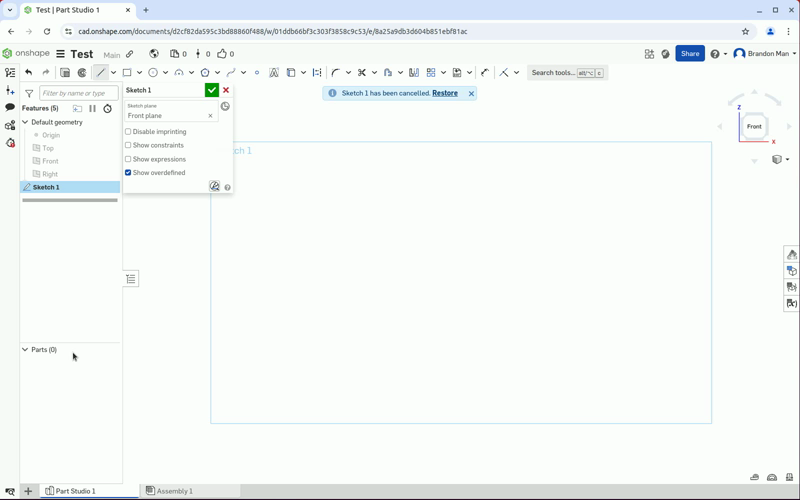
key_down(shift)
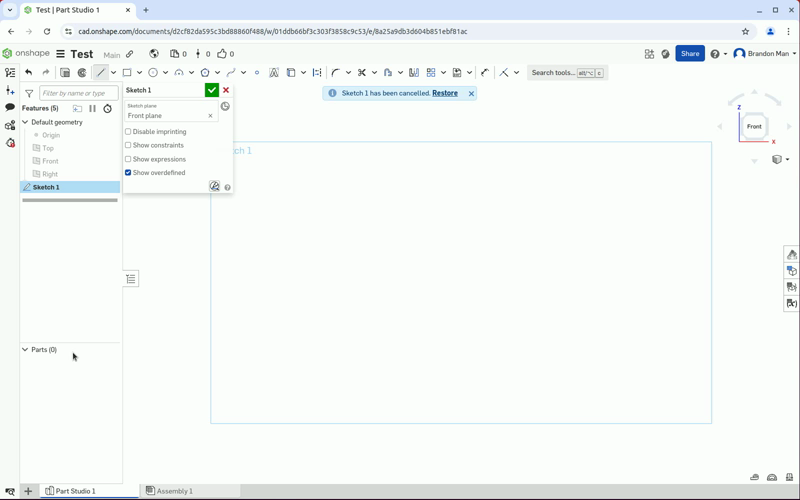
mouse_move(349, 286)
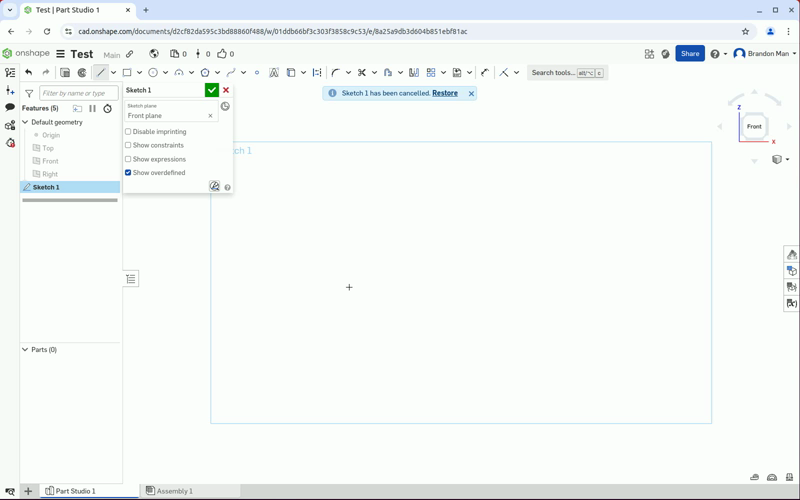
click(349, 286)
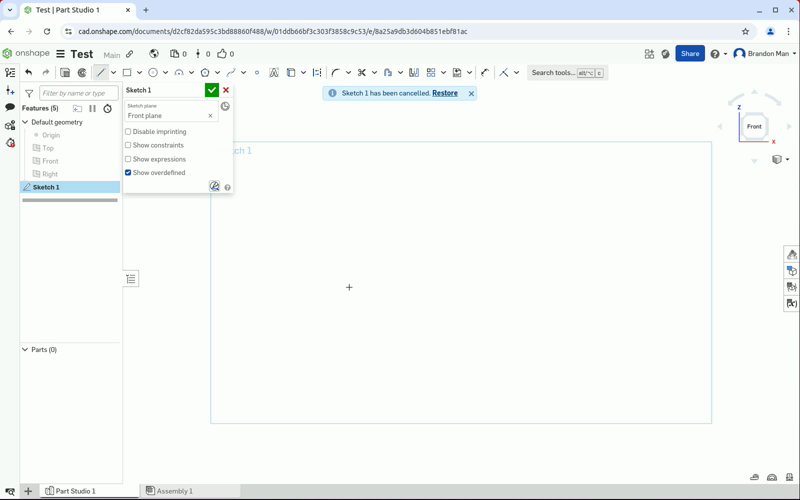
key_up(shift)
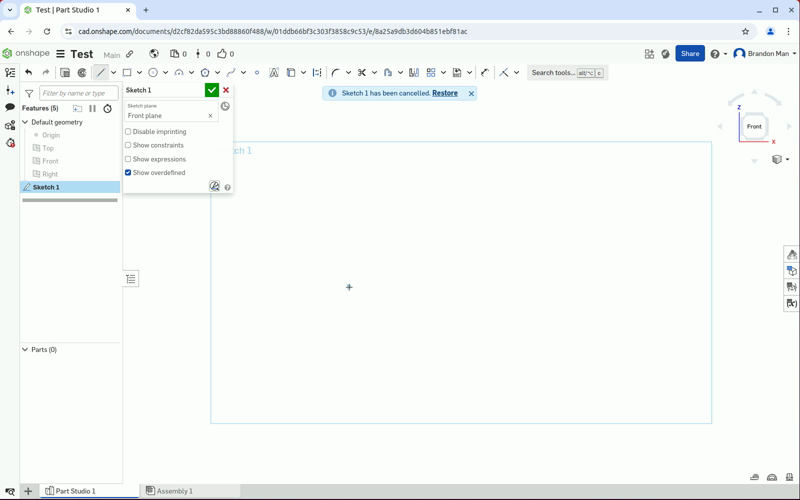
key_down(shift)
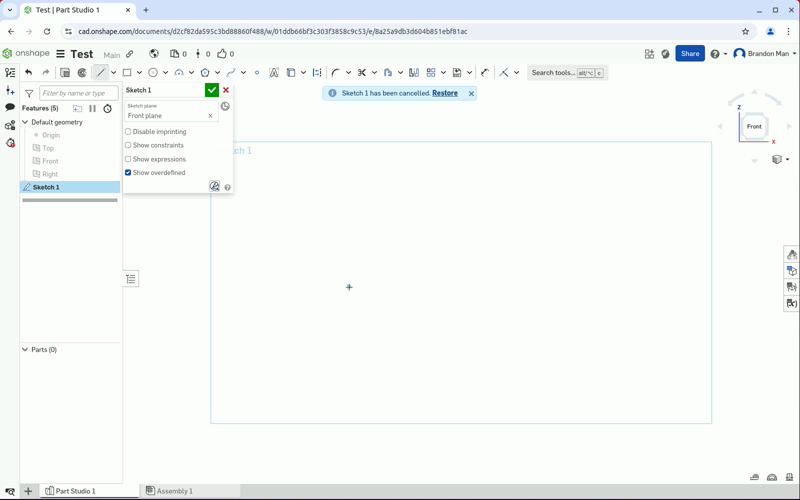
mouse_move(461, 286)
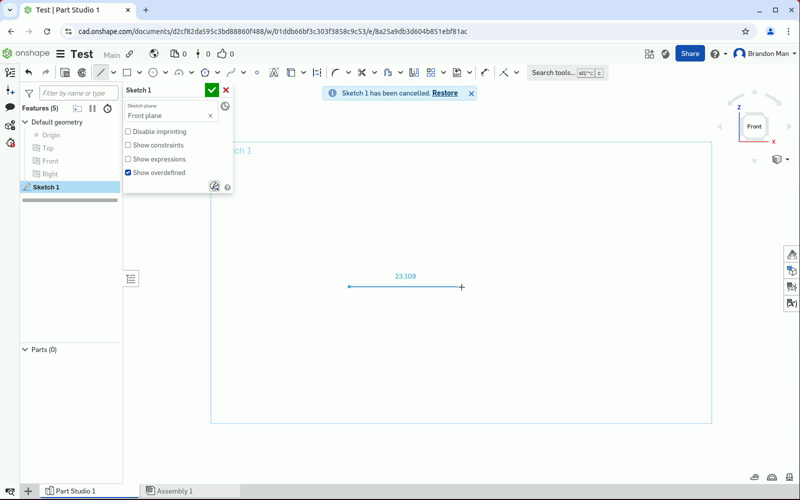
click(461, 286)
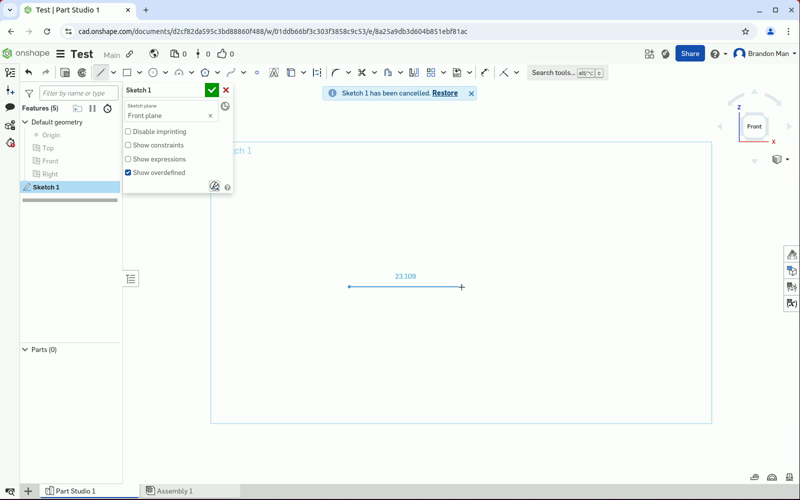
key_up(shift)
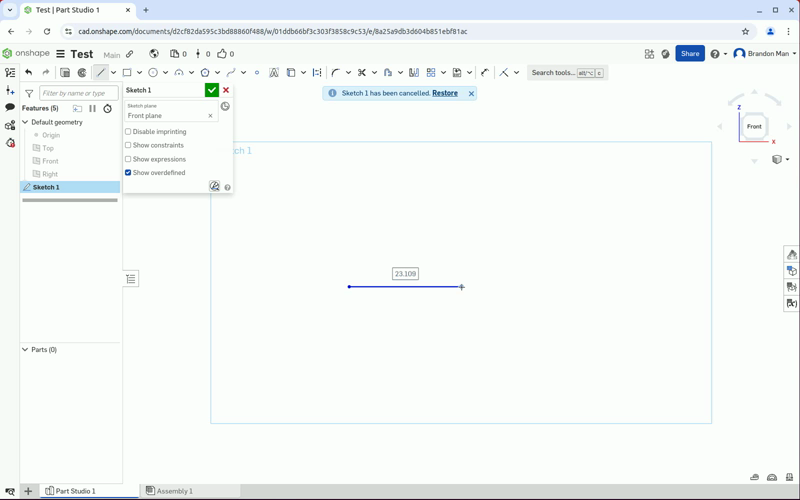
key_down(shift)
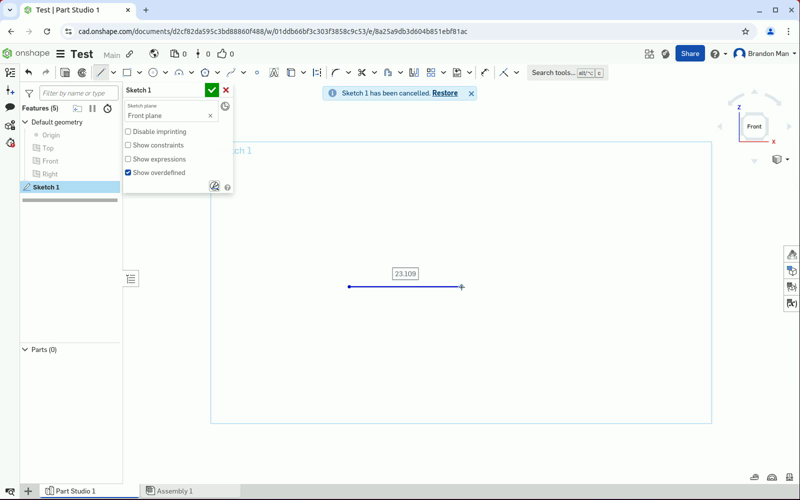
mouse_move(492, 286)
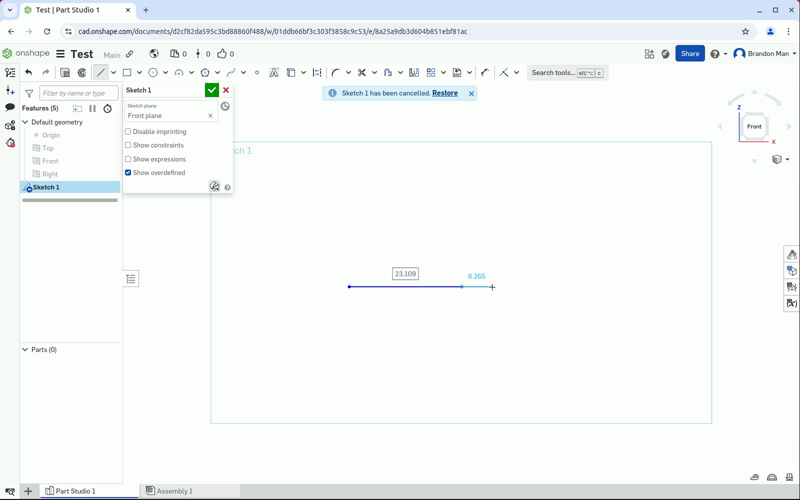
mouse_move(461, 258)
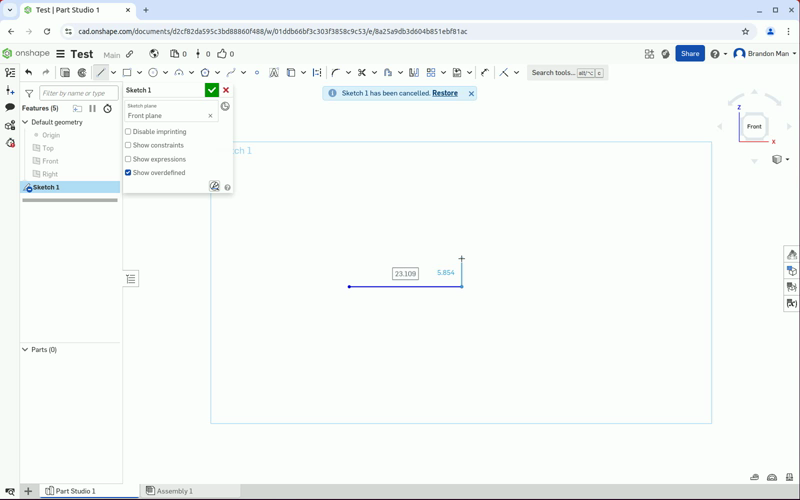
click(461, 258)
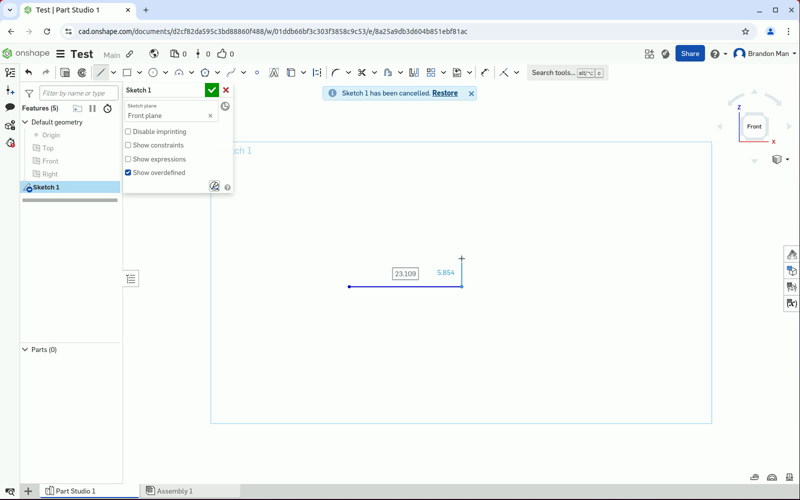
key_up(shift)
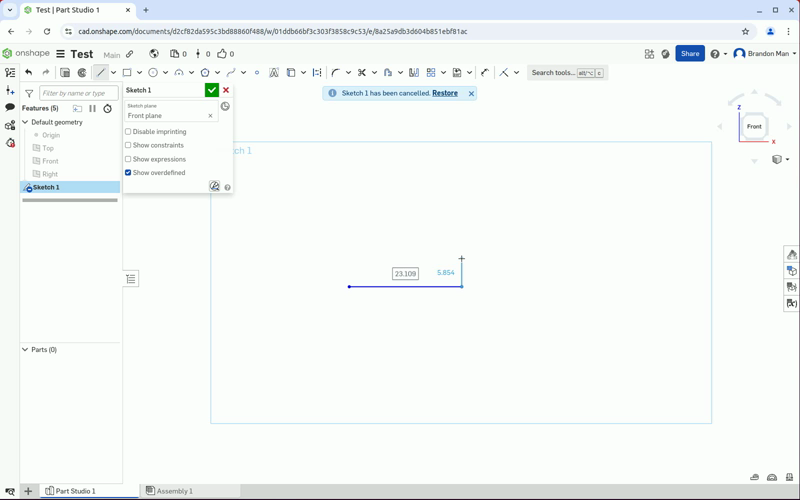
key_down(shift)
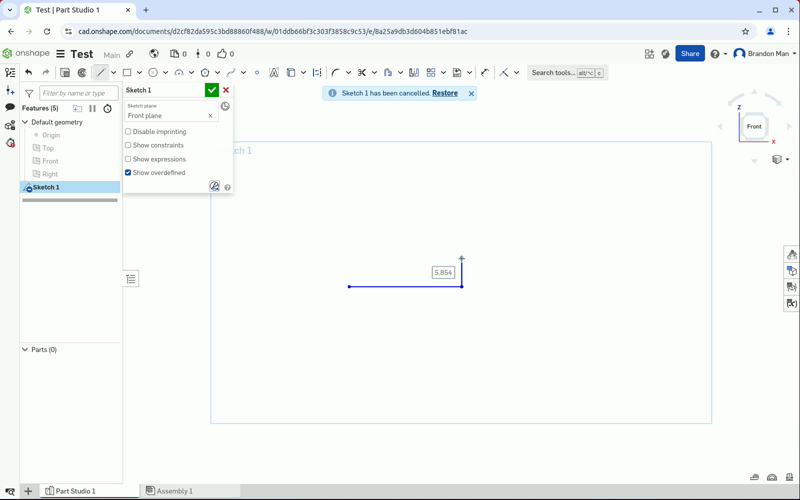
mouse_move(377, 258)
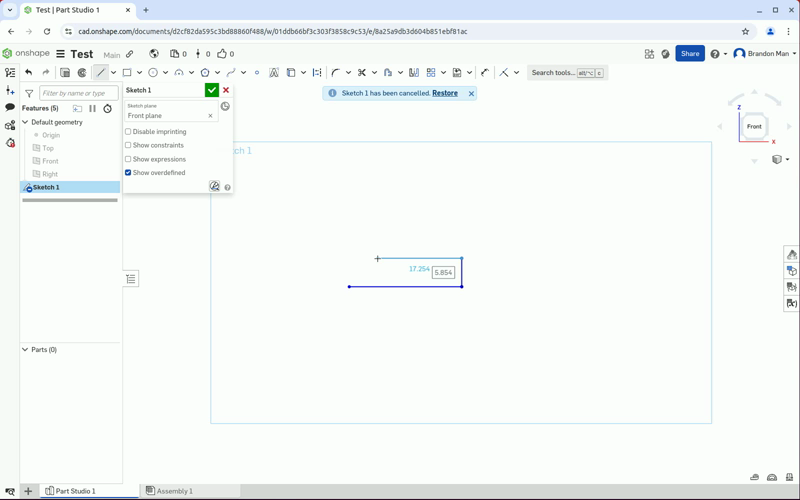
click(377, 258)
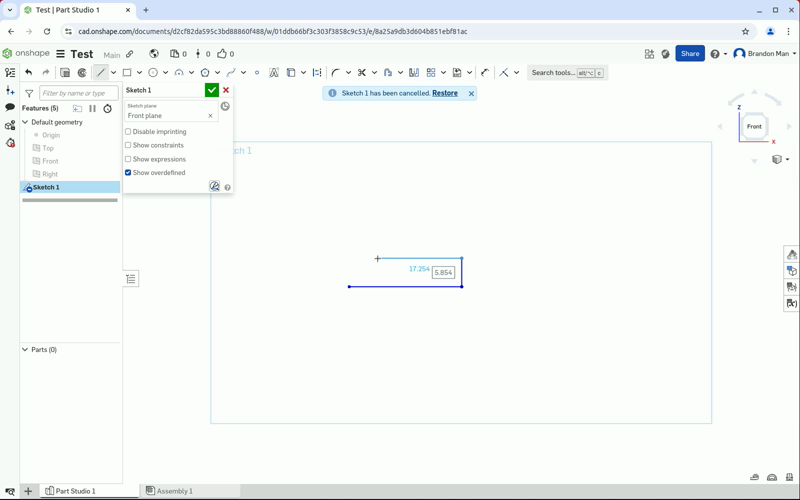
key_up(shift)
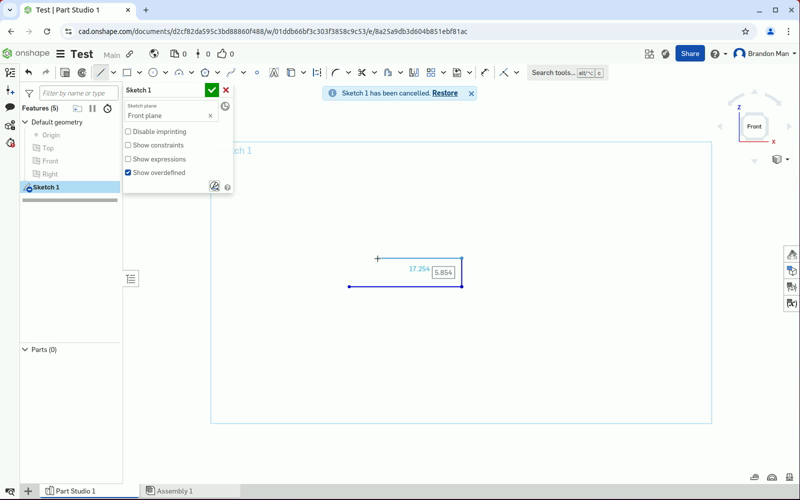
key_down(shift)
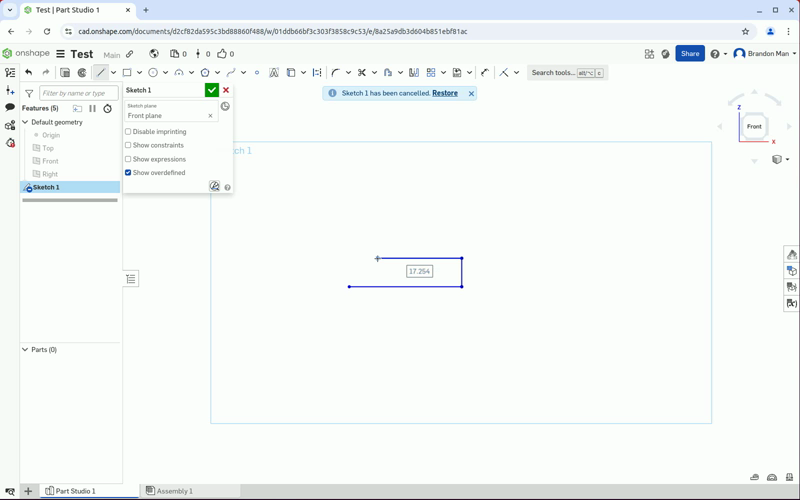
mouse_move(377, 174)
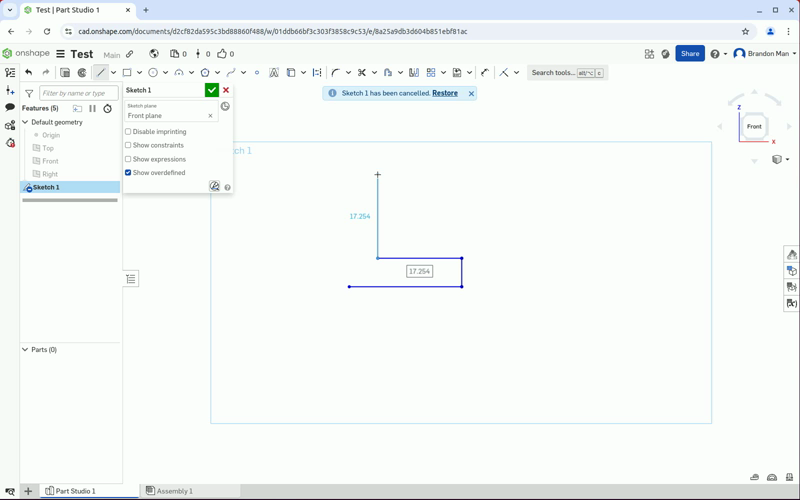
click(377, 174)
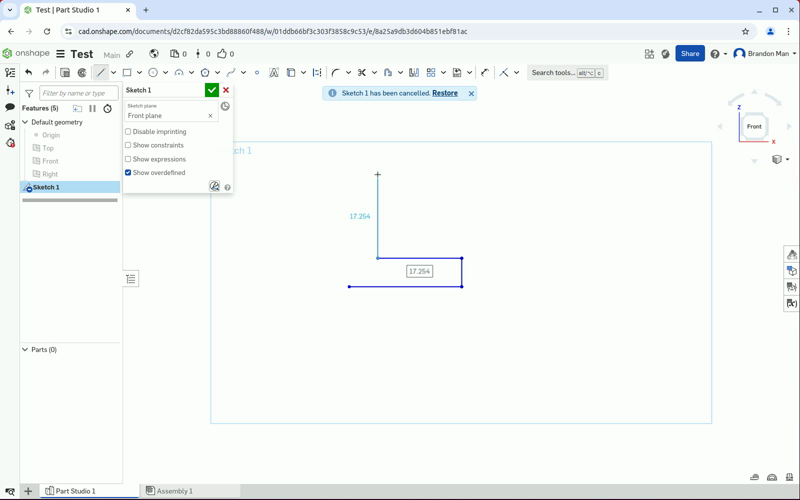
key_up(shift)
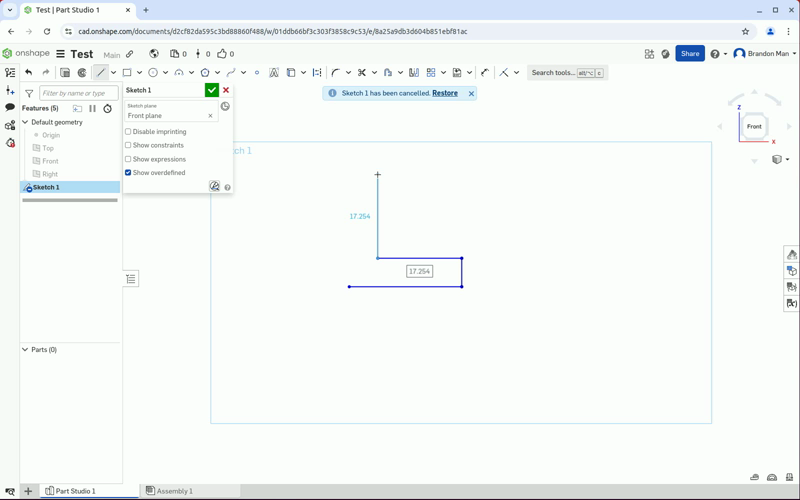
key_down(shift)
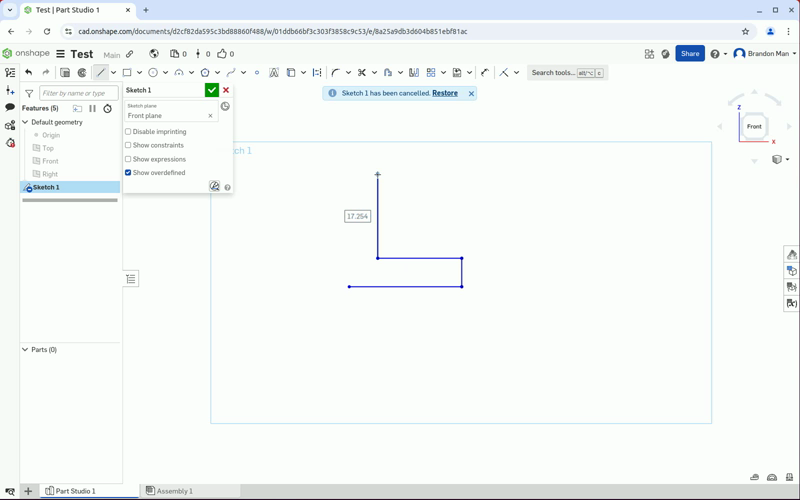
mouse_move(407, 174)
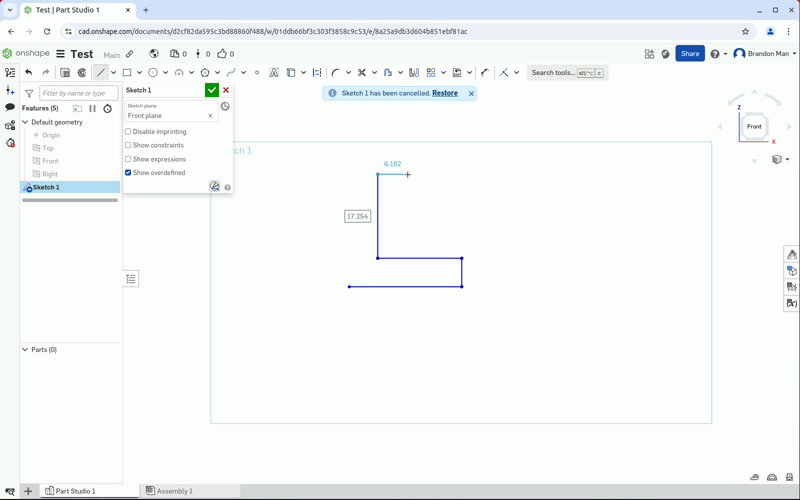
mouse_move(349, 174)
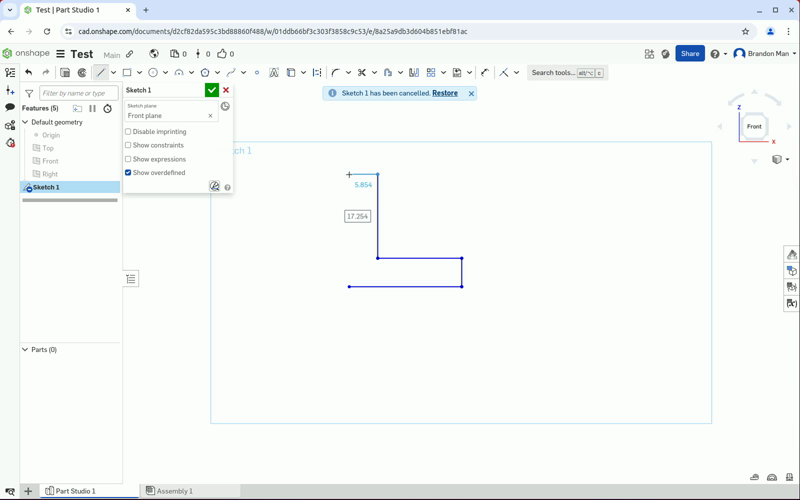
click(349, 174)
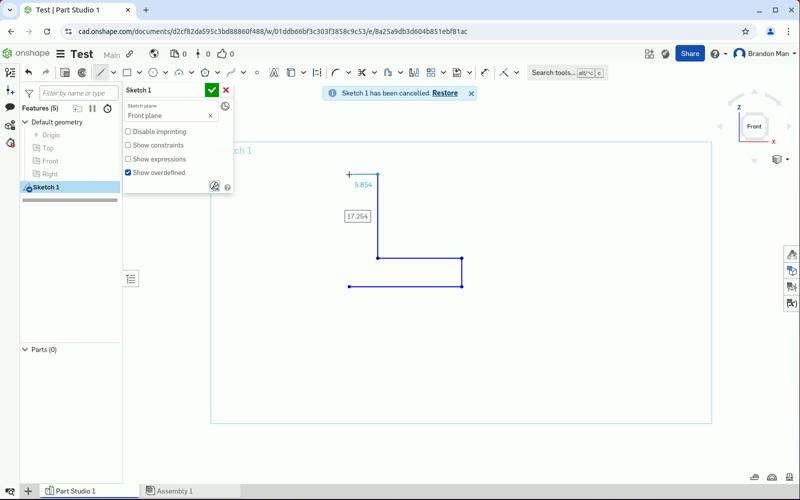
key_up(shift)
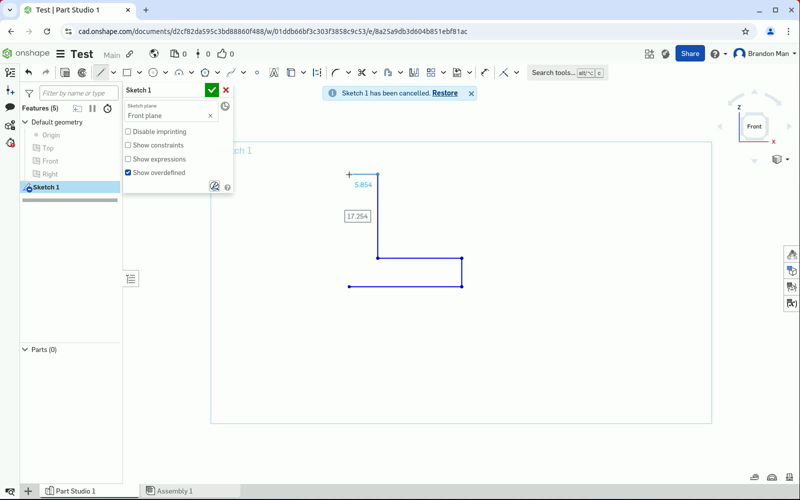
key_down(shift)
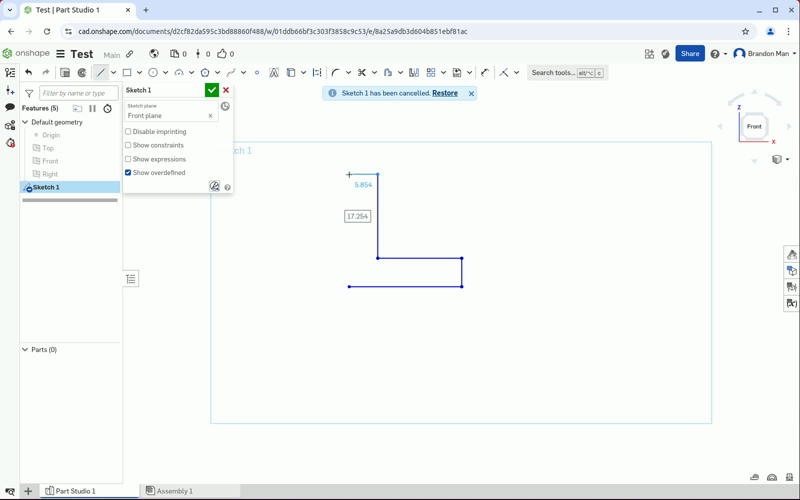
mouse_move(349, 286)
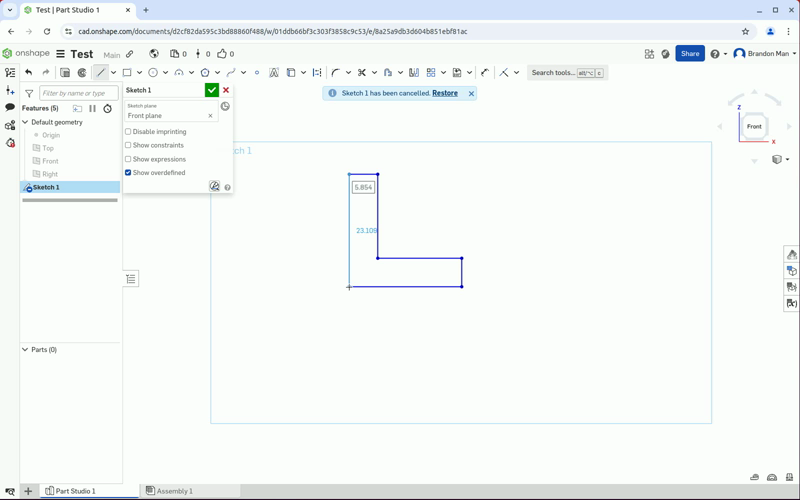
key_up(shift)
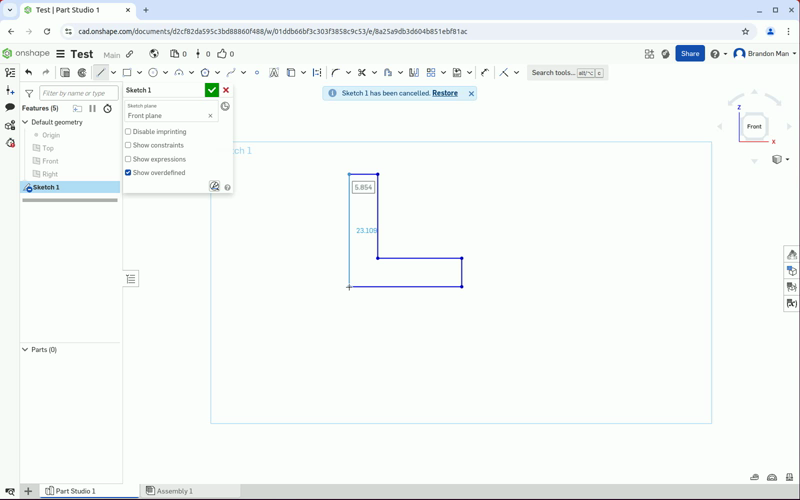
click(349, 286)
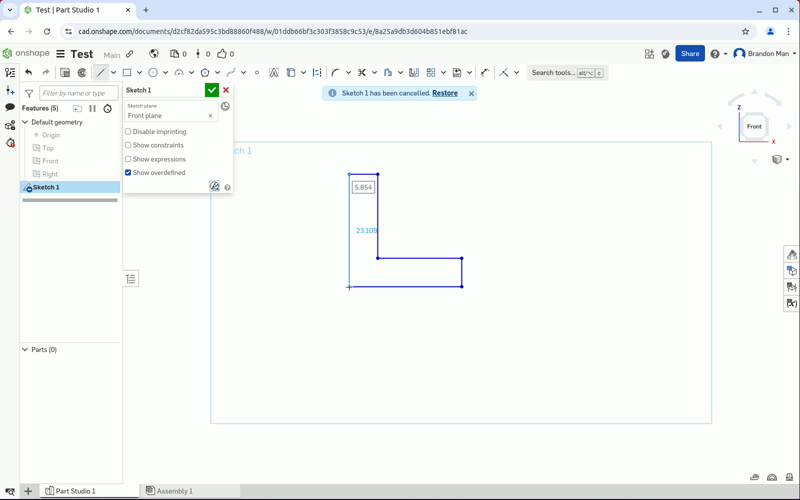
key(esc)
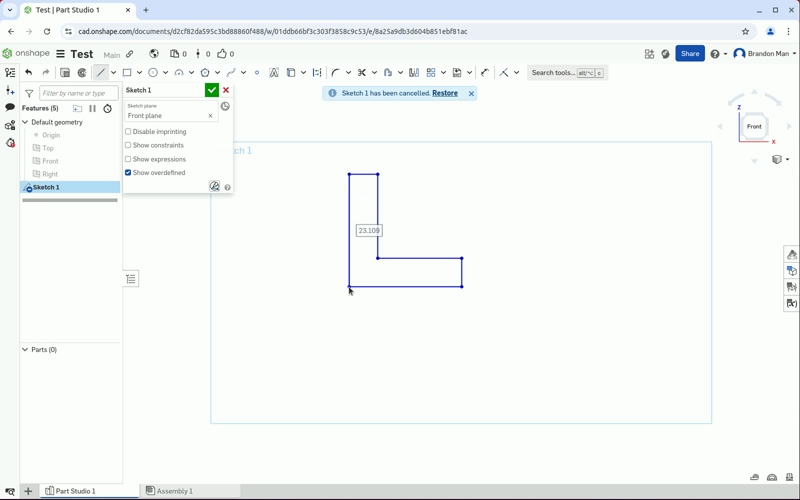
mouse_move(369, 257)
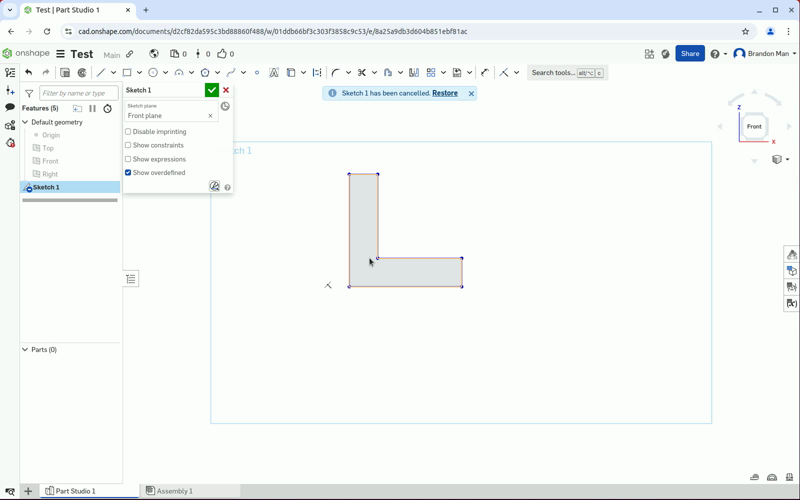
click(369, 257)
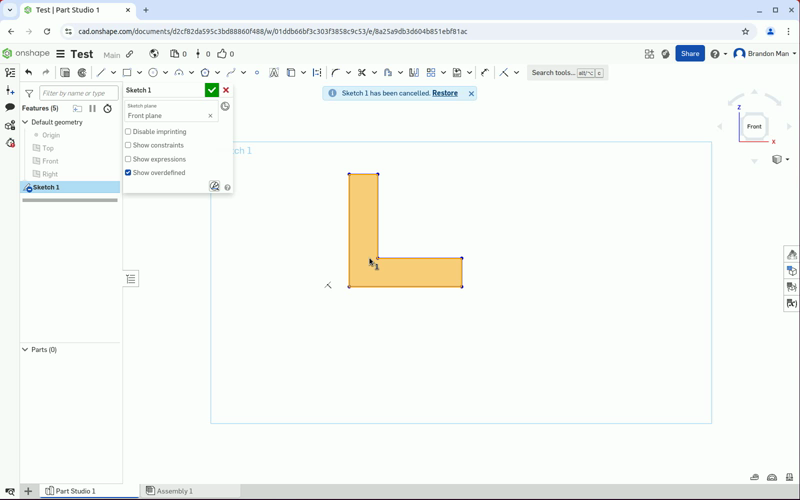
mouse_move(73, 352)
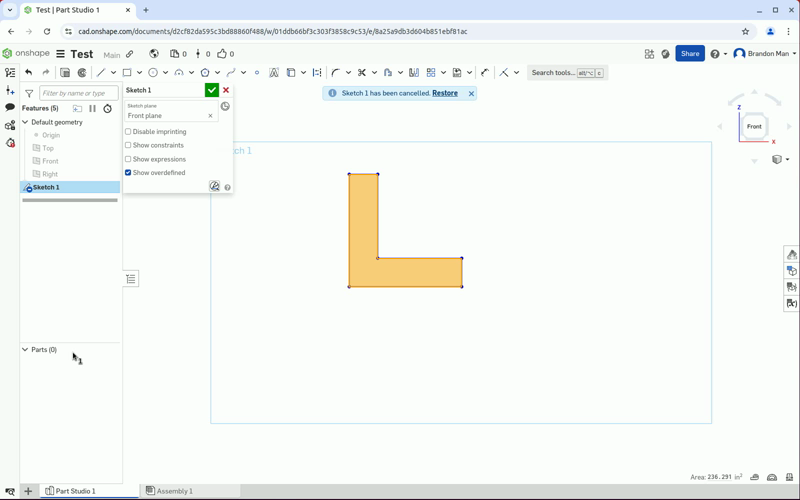
key(shift+y)
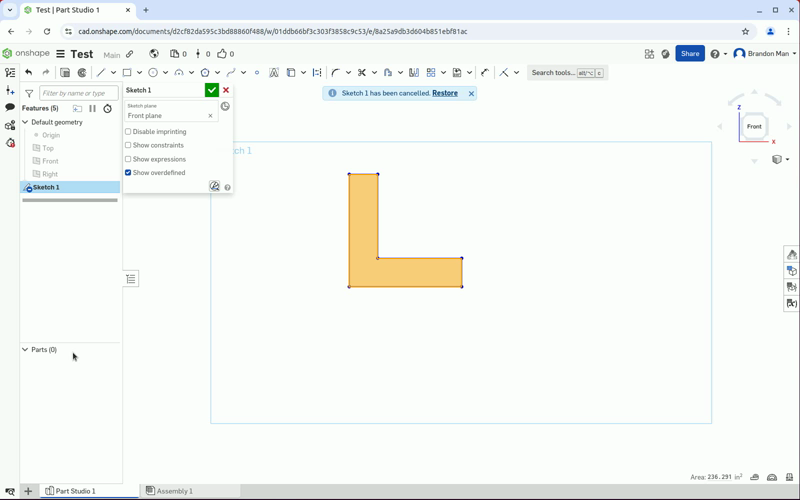
key(shift+e)
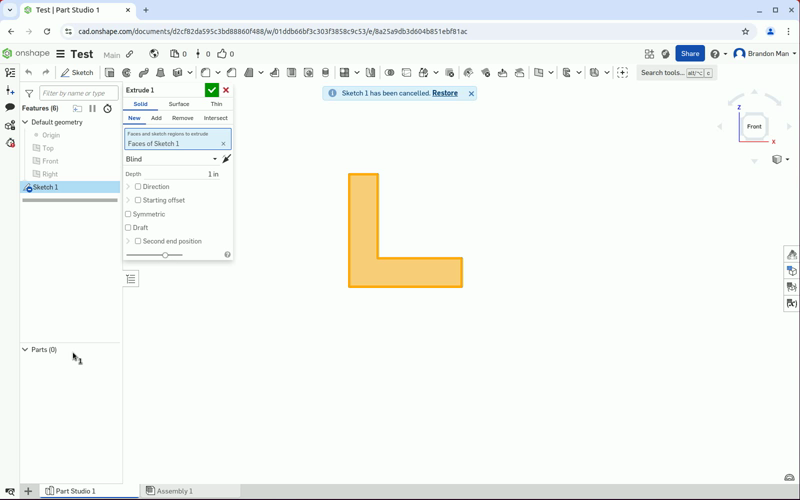
mouse_move(143, 106)
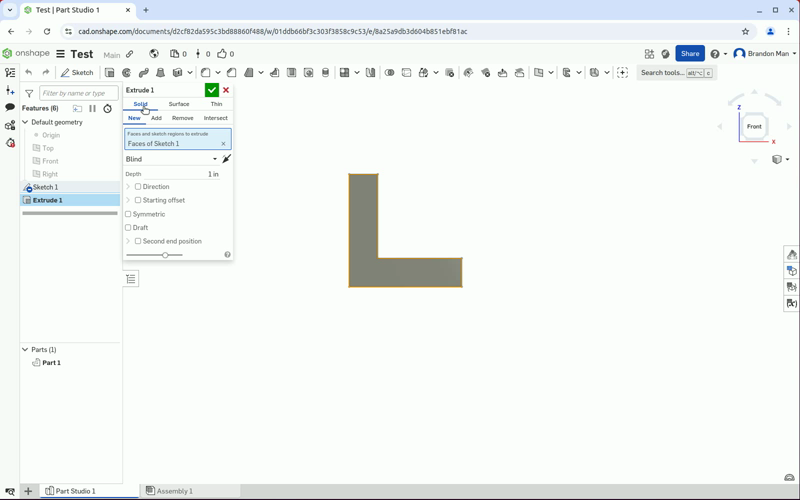
click(143, 106)
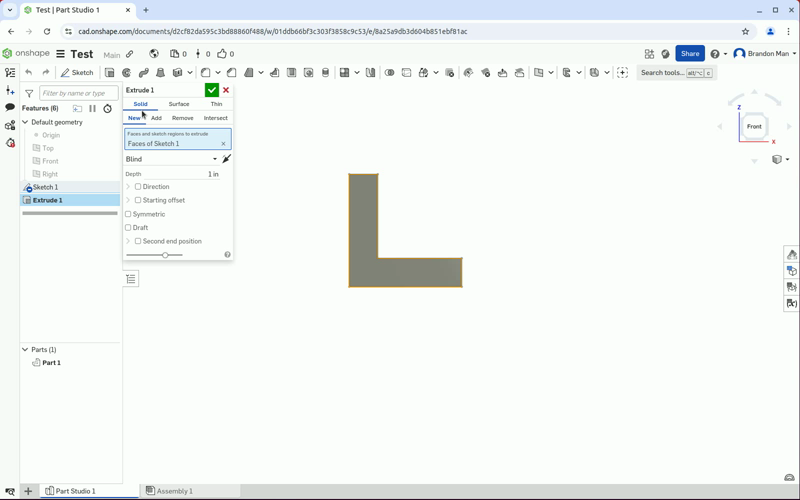
mouse_move(137, 120)
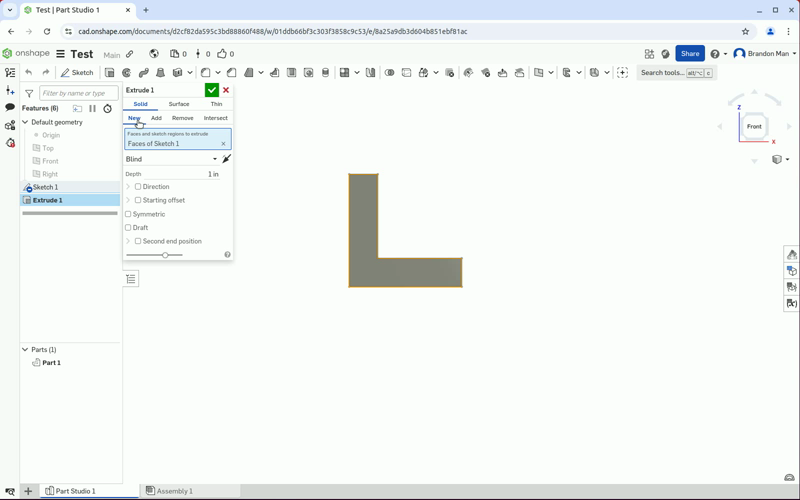
click(137, 120)
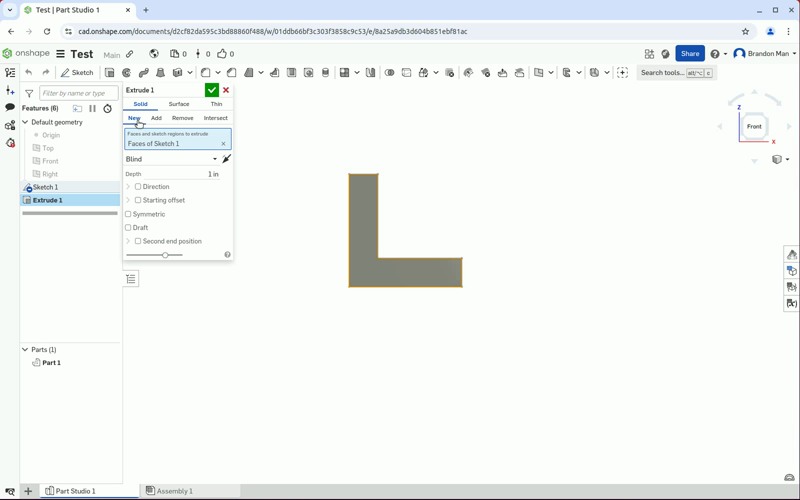
key(tab, 4)
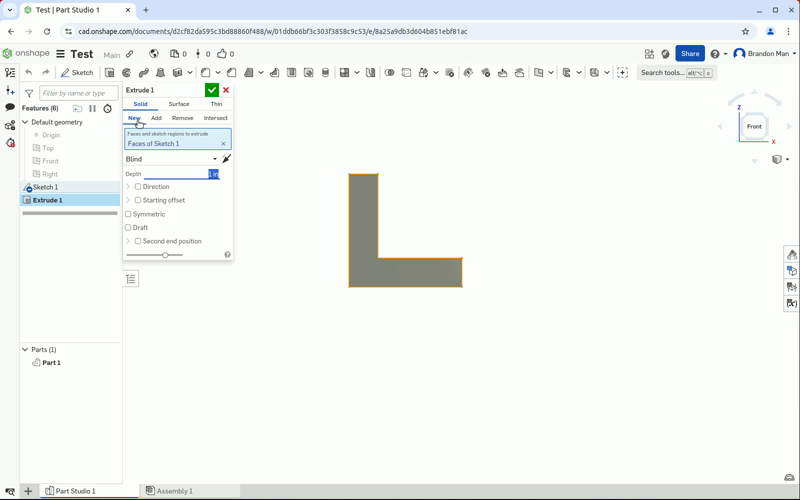
text(-23.108)
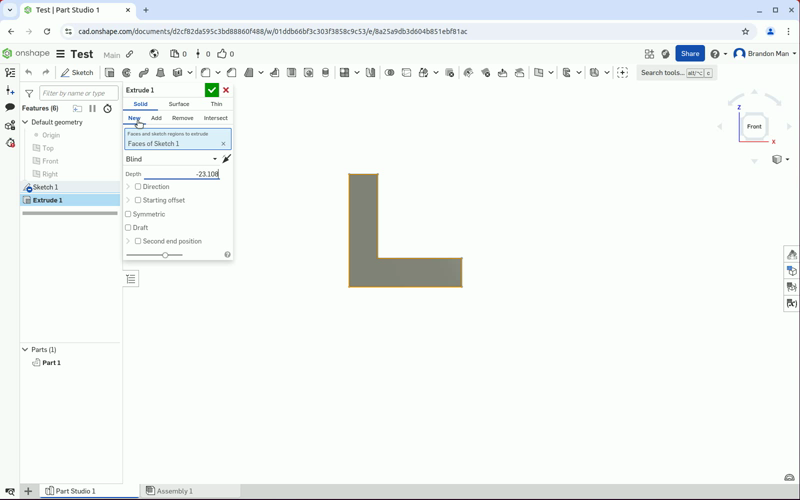
key(enter)
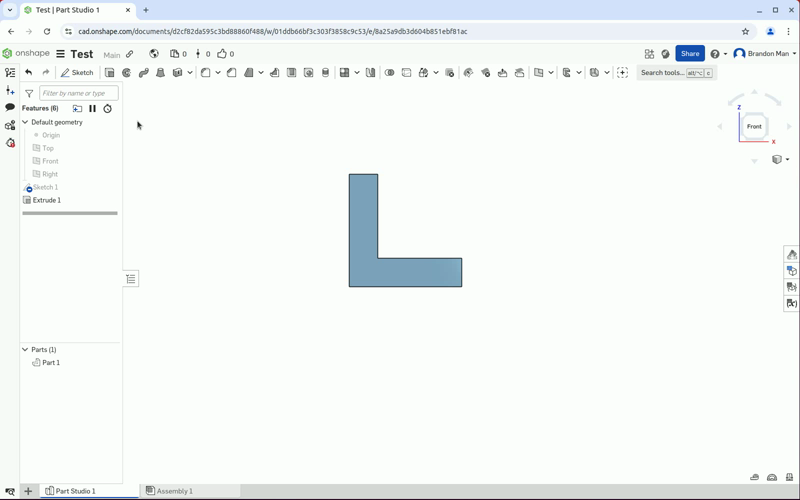
key(shift+h)
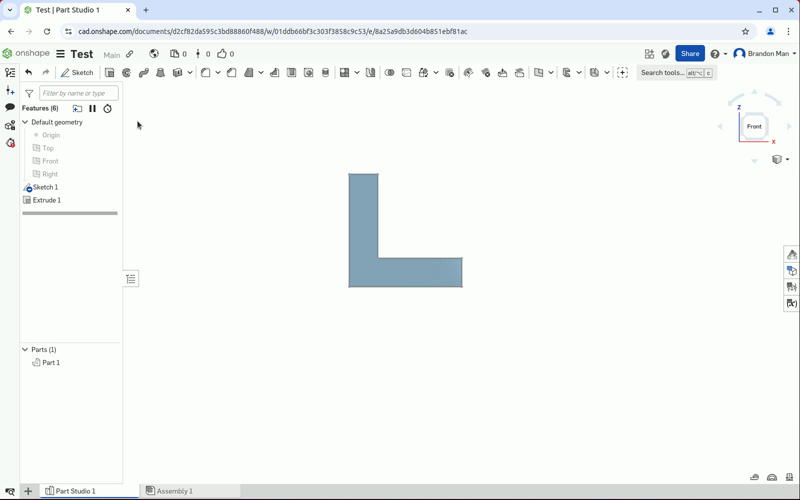
key(shift+h)
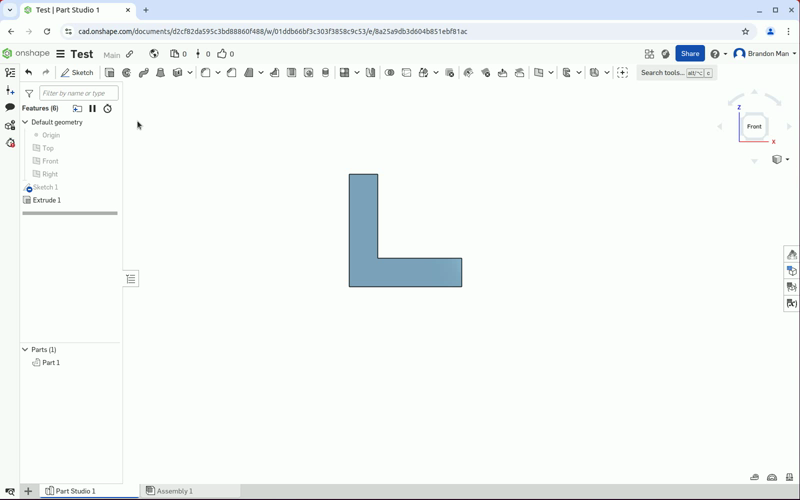
mouse_move(73, 189)
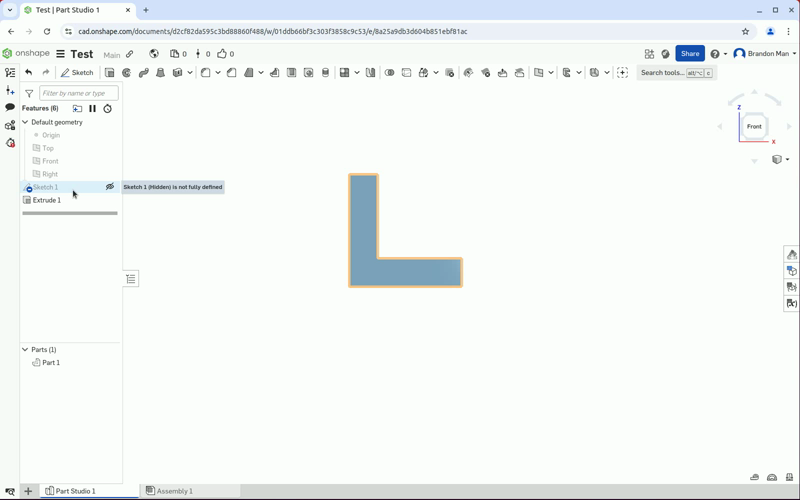
click(73, 189)
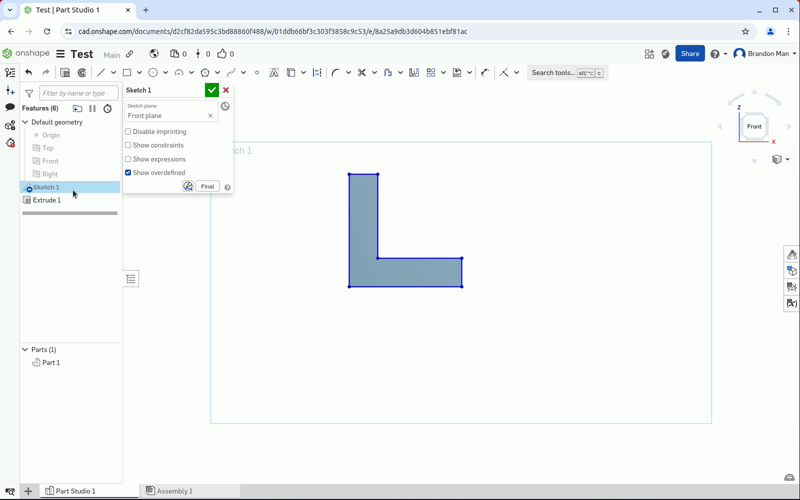
mouse_move(229, 92)
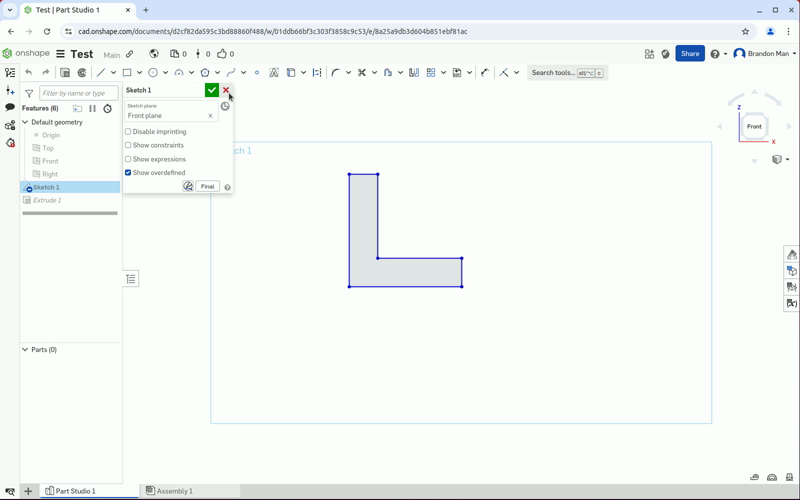
click(229, 92)
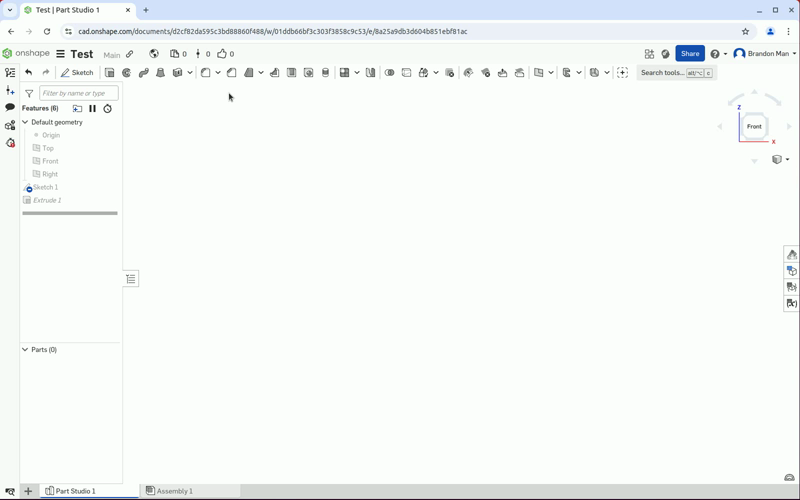
mouse_move(73, 352)
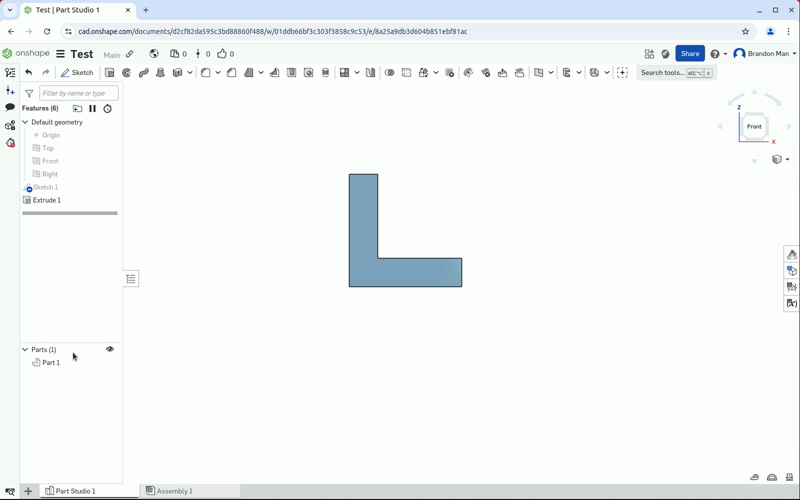
key(y)
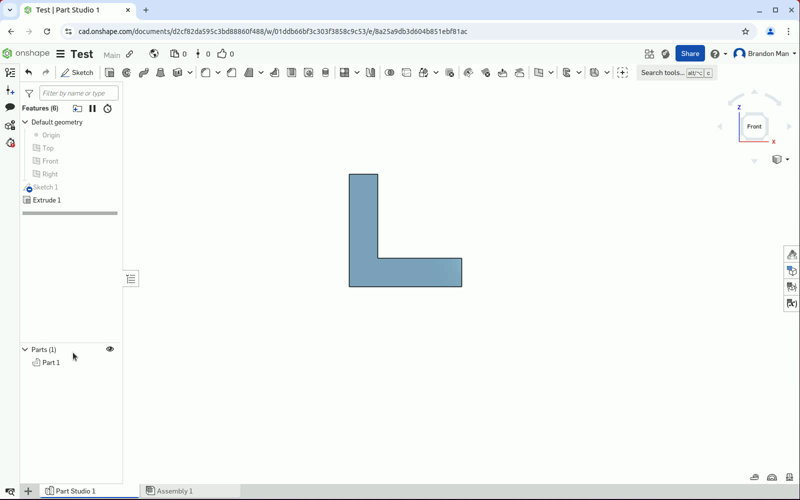
key(shift+p)
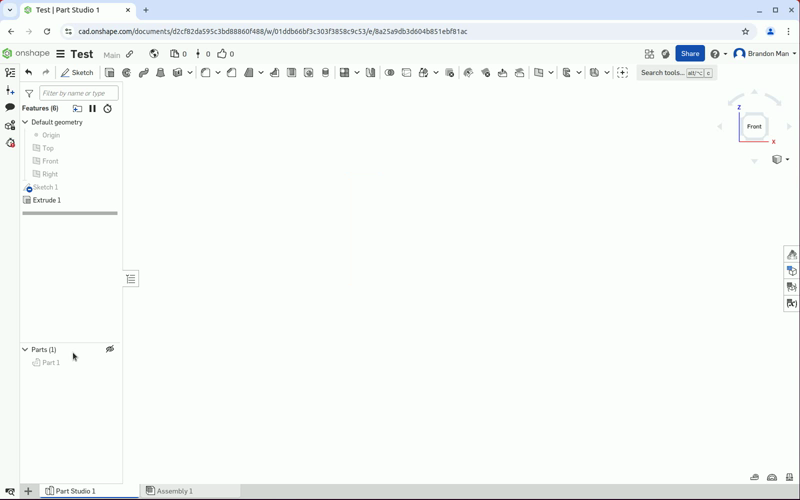
key(space)
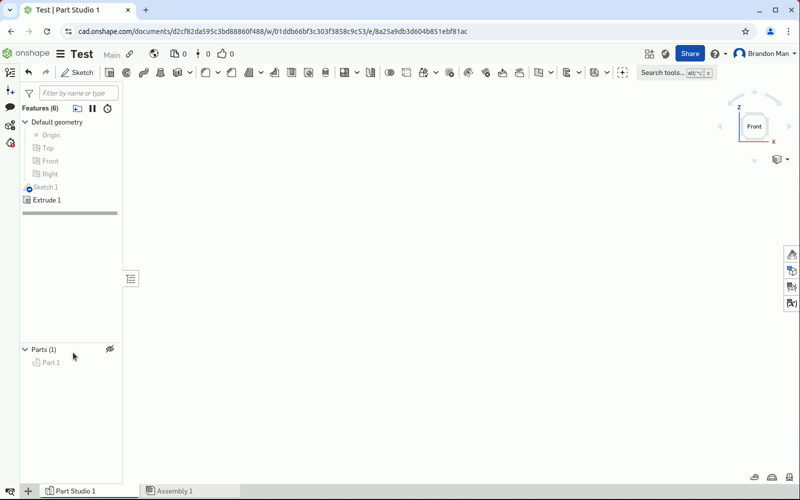
key_down(shift)
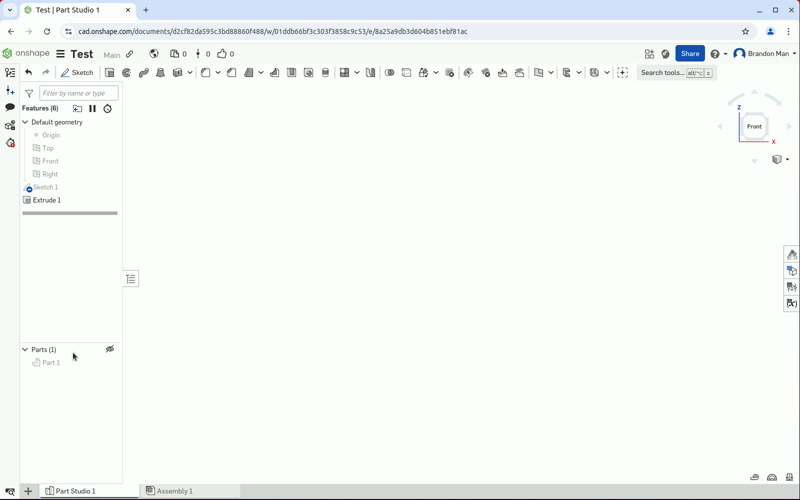
key(left)
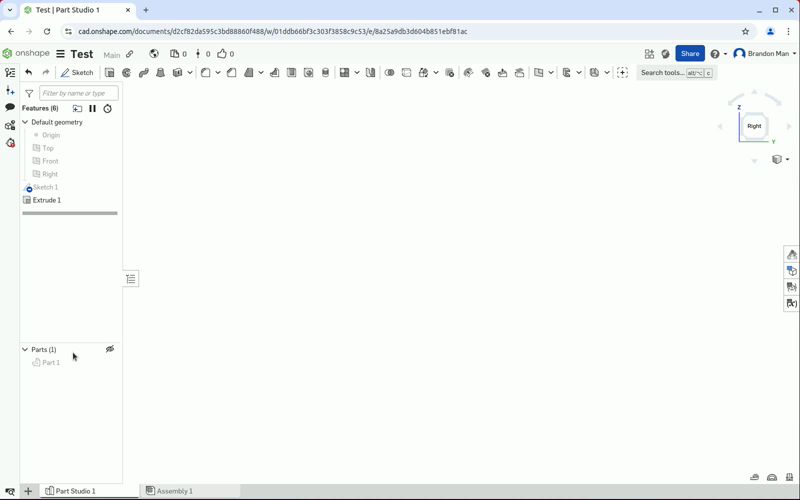
key_up(shift)
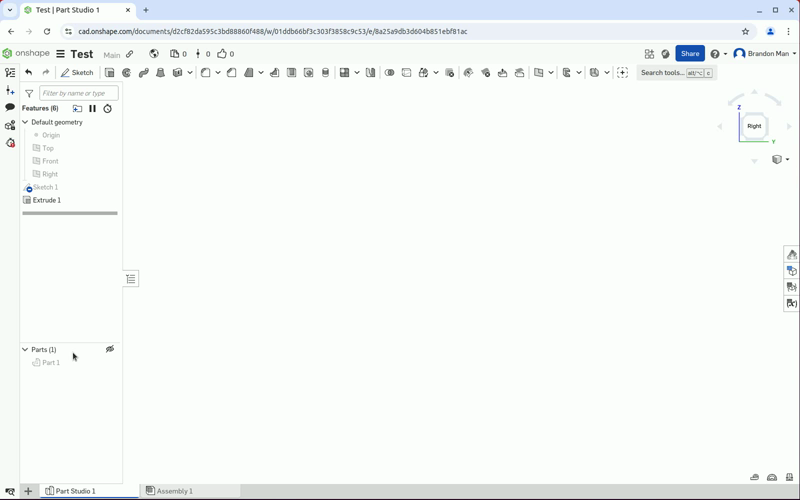
mouse_move(73, 352)
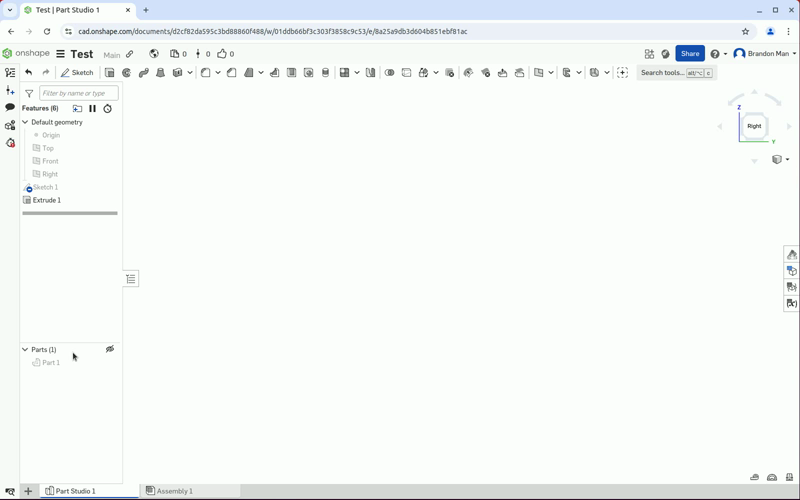
key(shift+y)
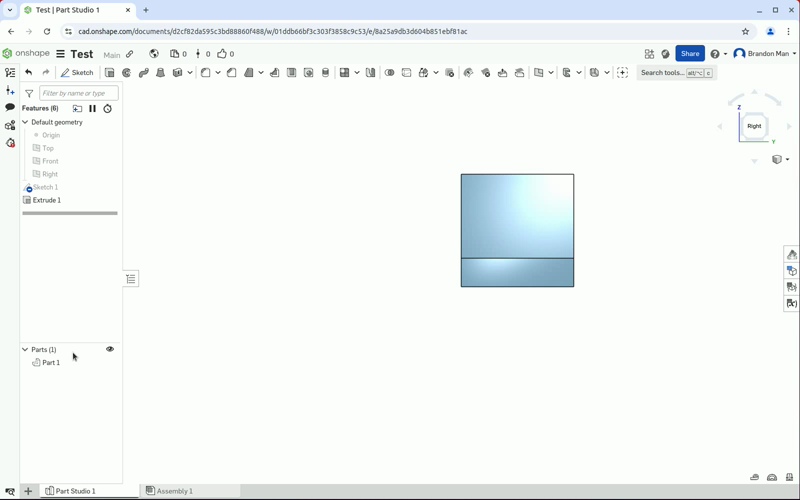
mouse_move(541, 75)
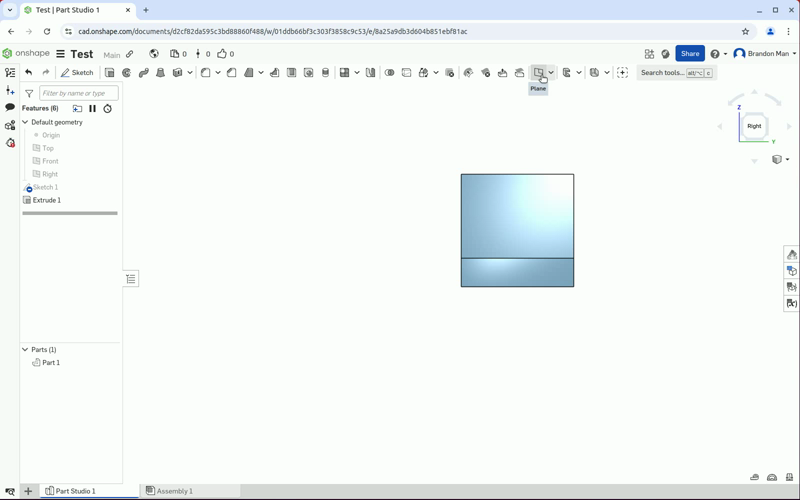
click(541, 75)
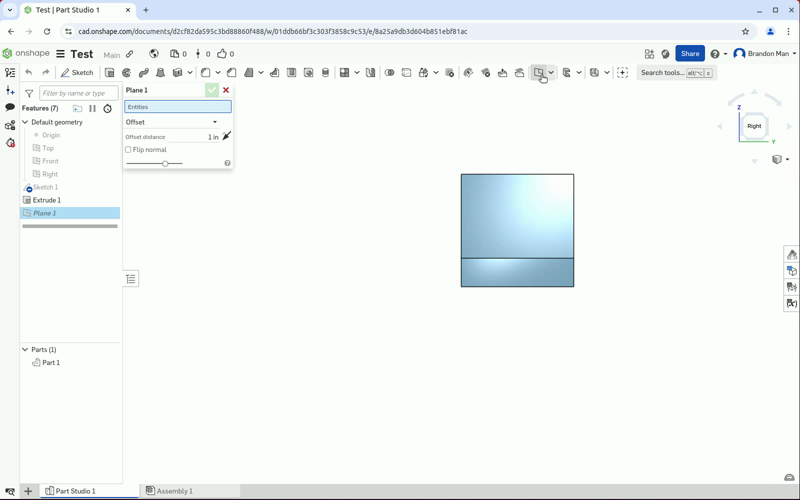
mouse_move(73, 176)
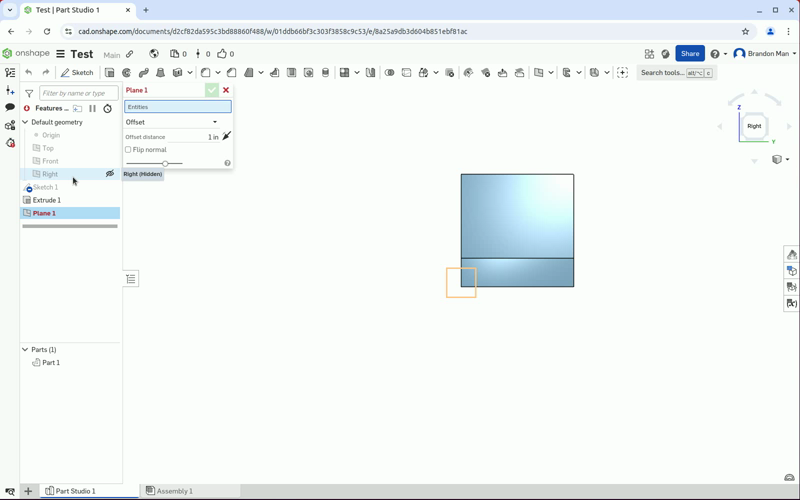
click(73, 176)
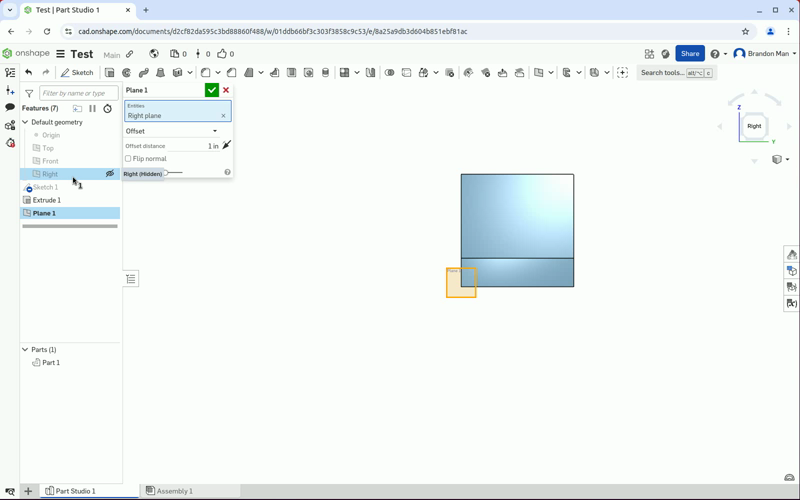
key(tab, 2)
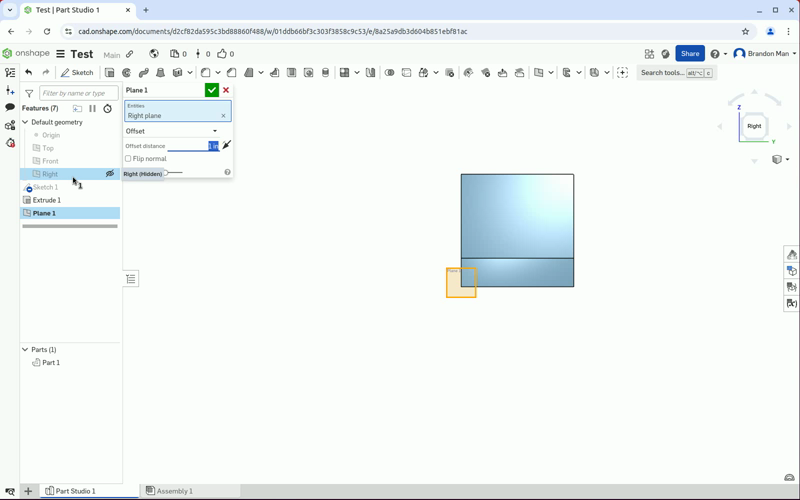
text(17.1)
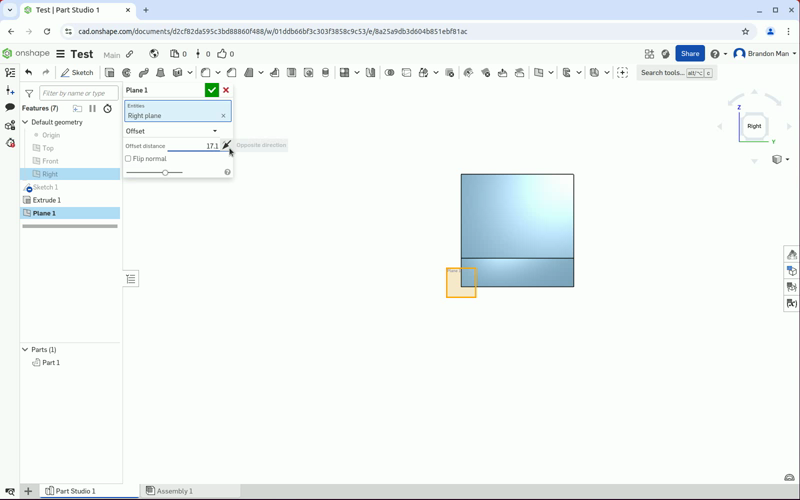
mouse_move(229, 147)
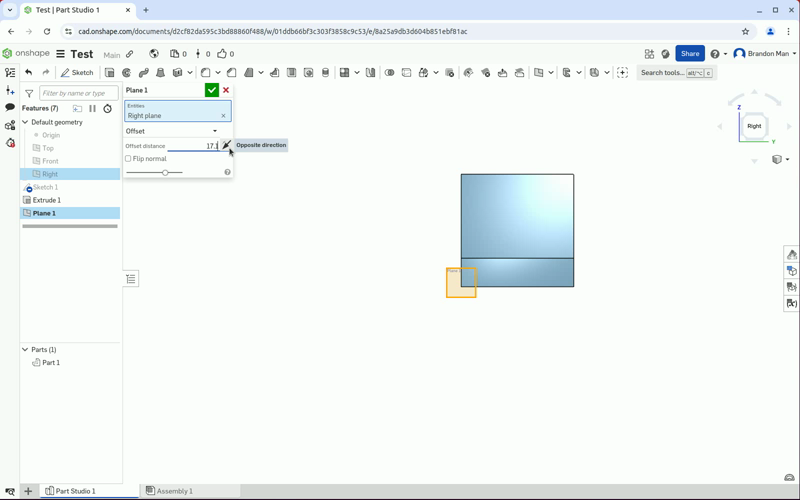
click(229, 147)
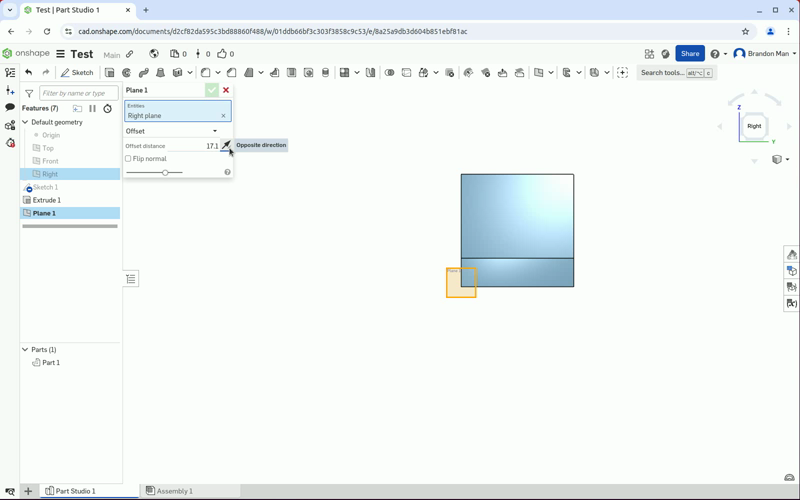
key(enter, 2)
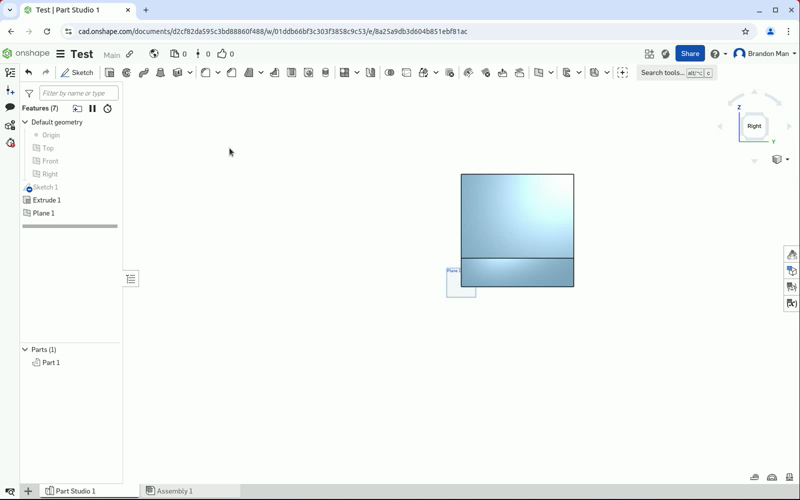
key(shift+s)
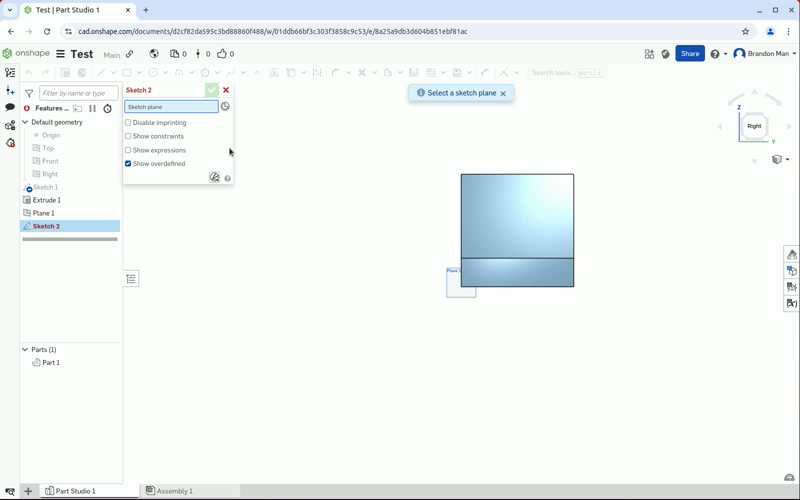
mouse_move(73, 215)
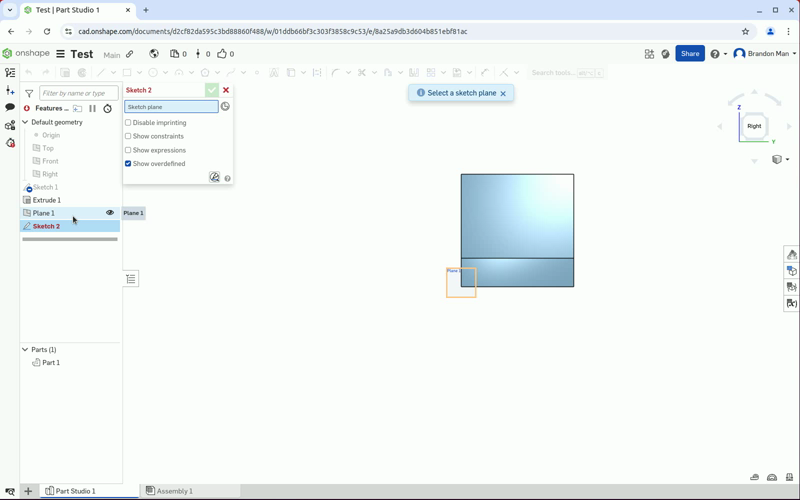
click(73, 215)
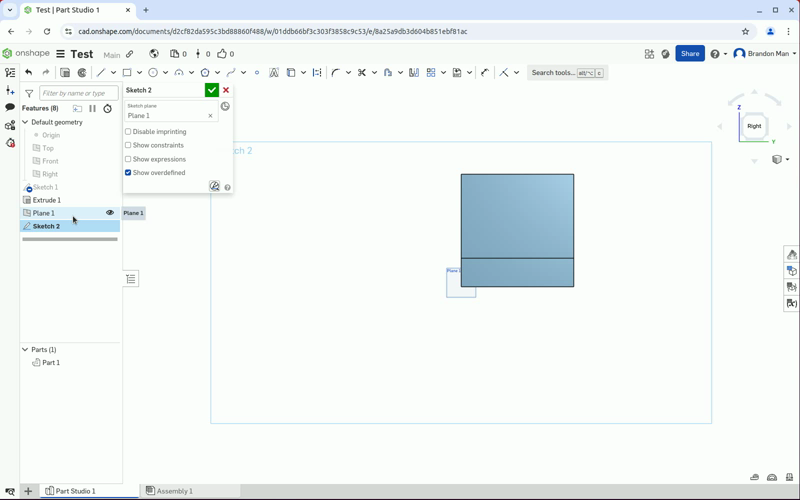
mouse_move(73, 352)
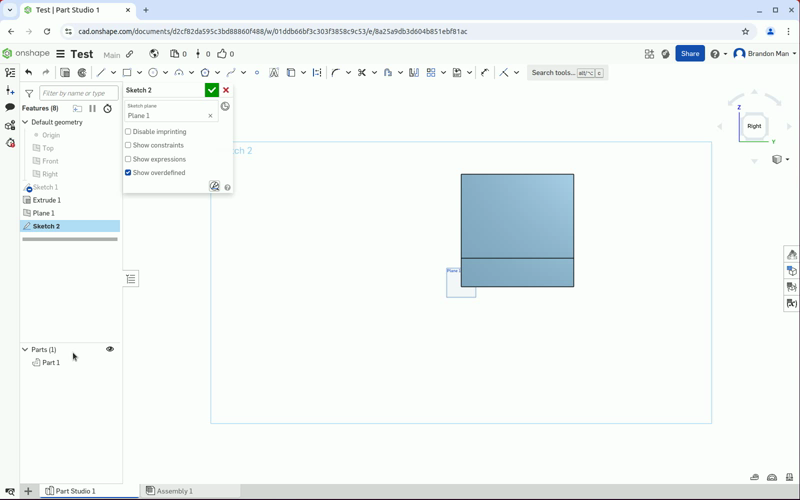
key(y)
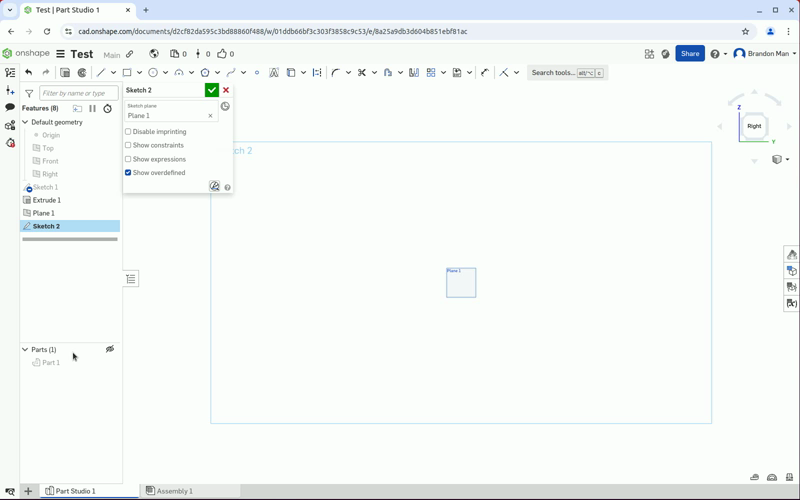
key(c)
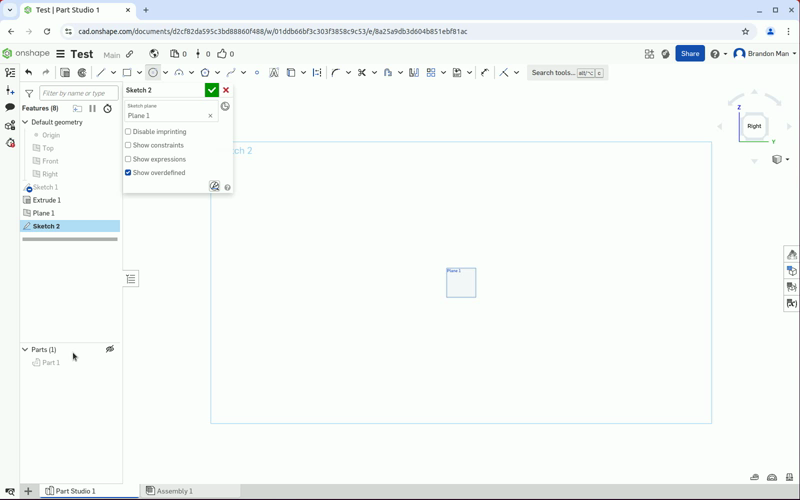
key_down(shift)
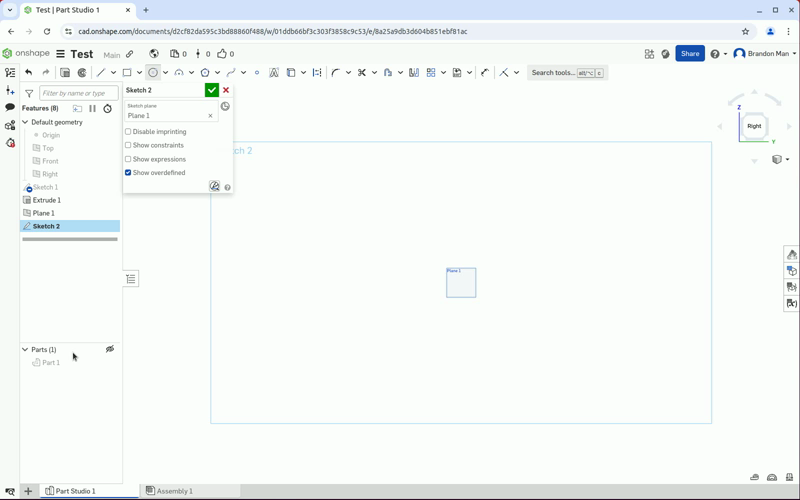
mouse_move(517, 216)
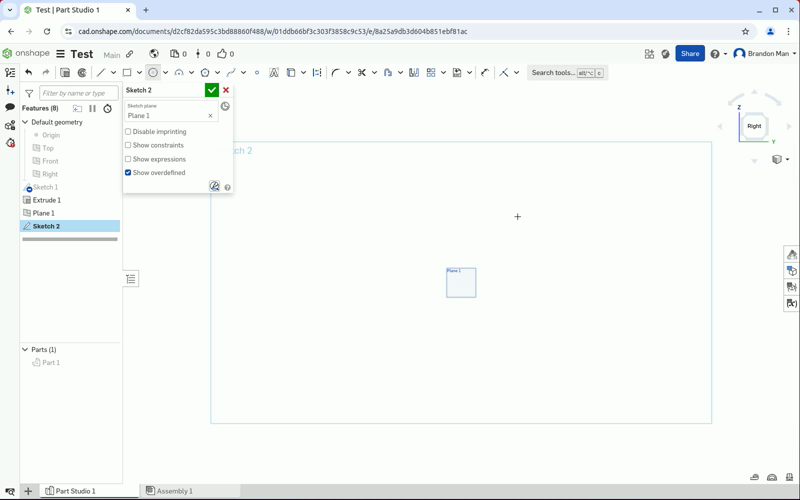
click(517, 216)
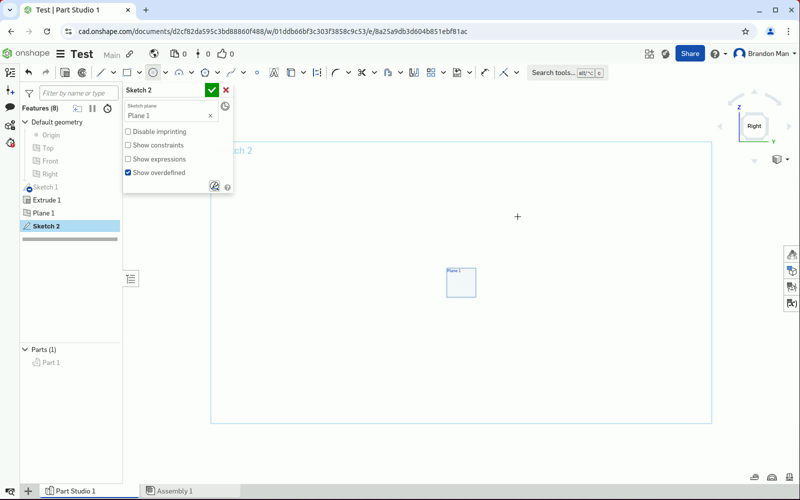
key_up(shift)
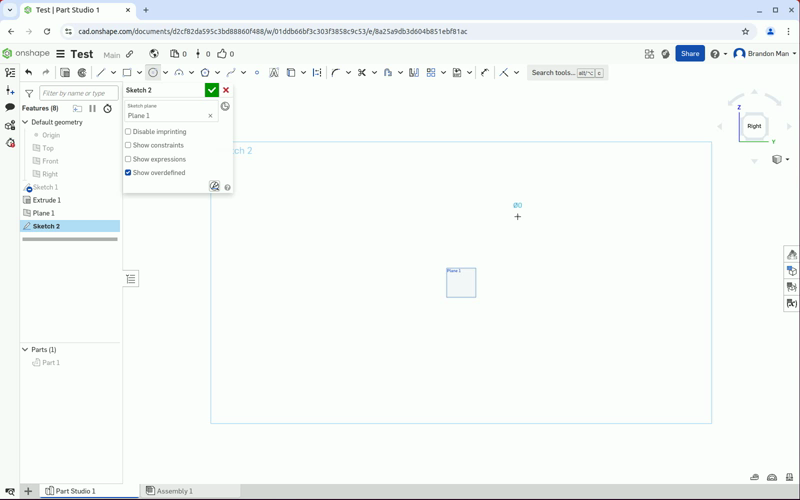
mouse_move(532, 216)
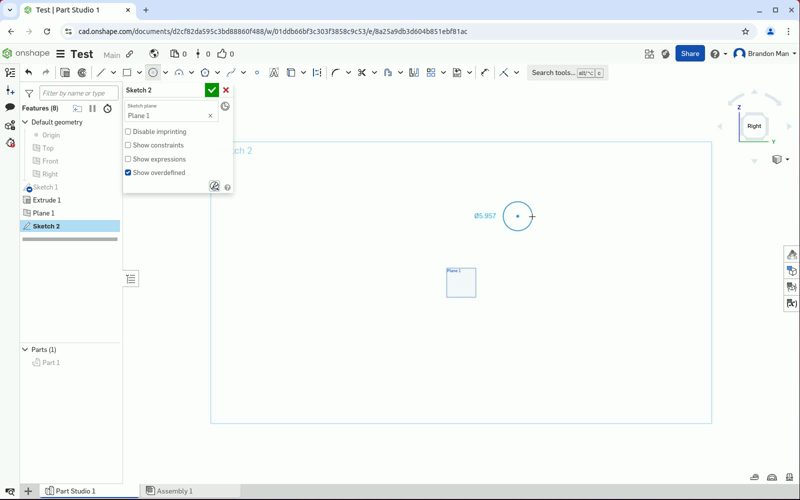
click(532, 216)
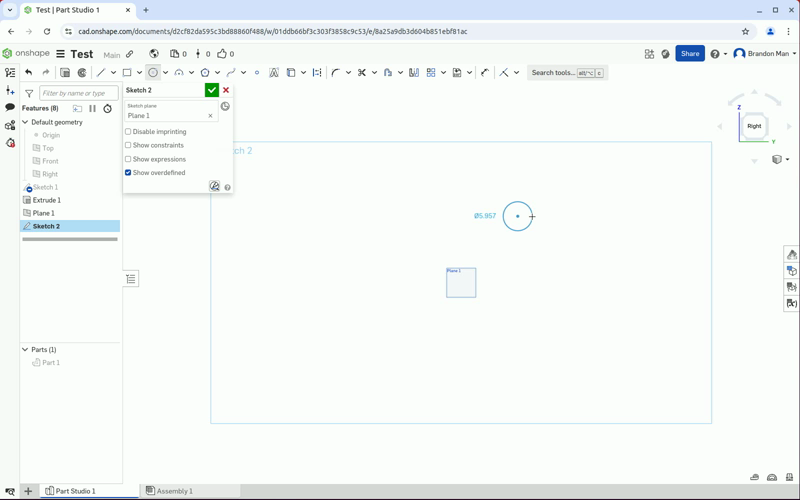
key(esc)
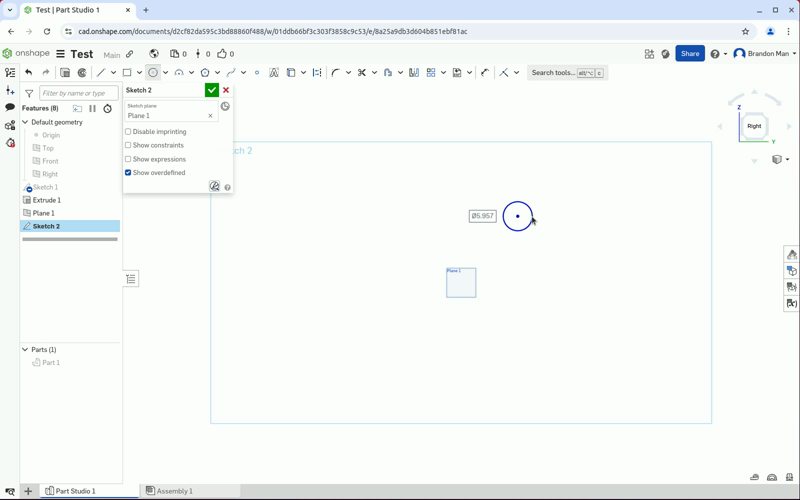
mouse_move(513, 223)
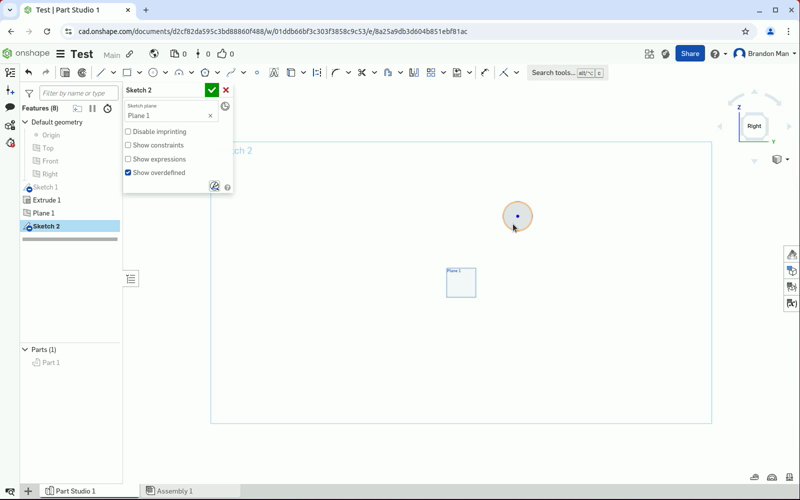
scroll(6)
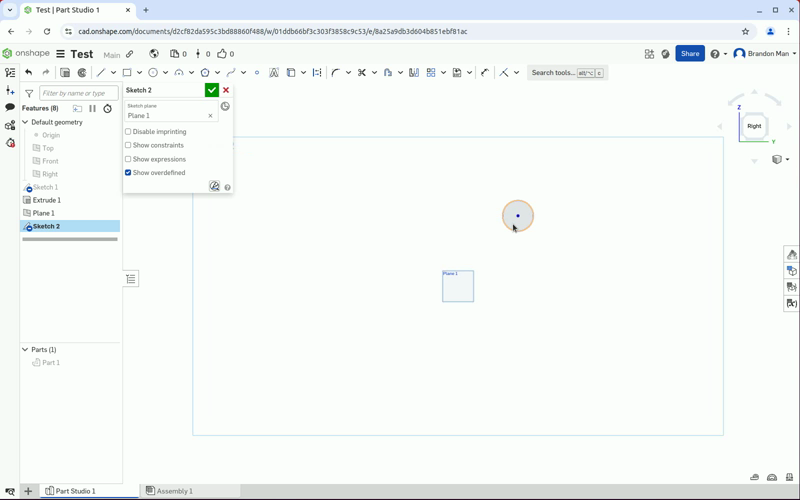
scroll(6)
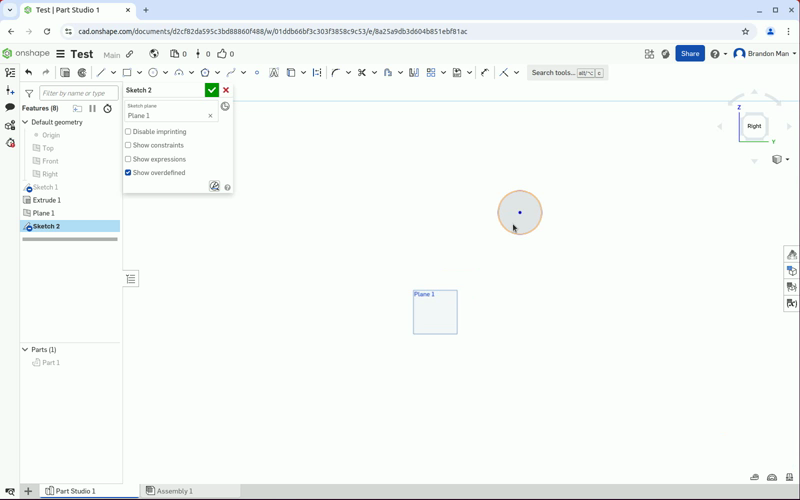
scroll(6)
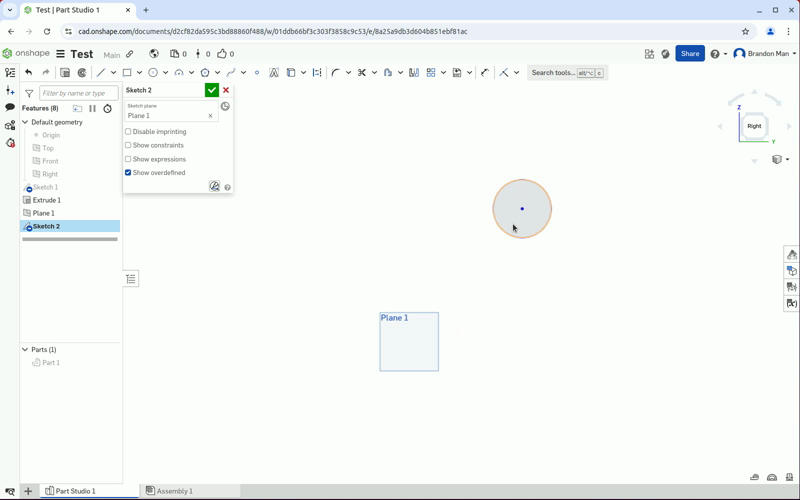
scroll(6)
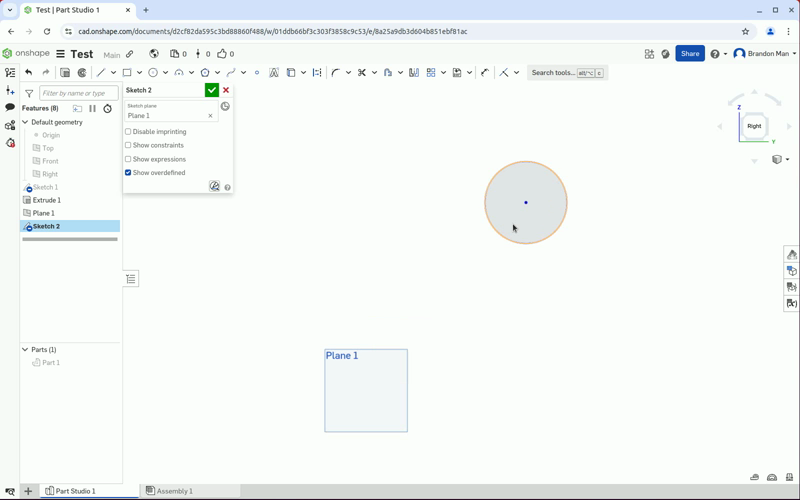
scroll(6)
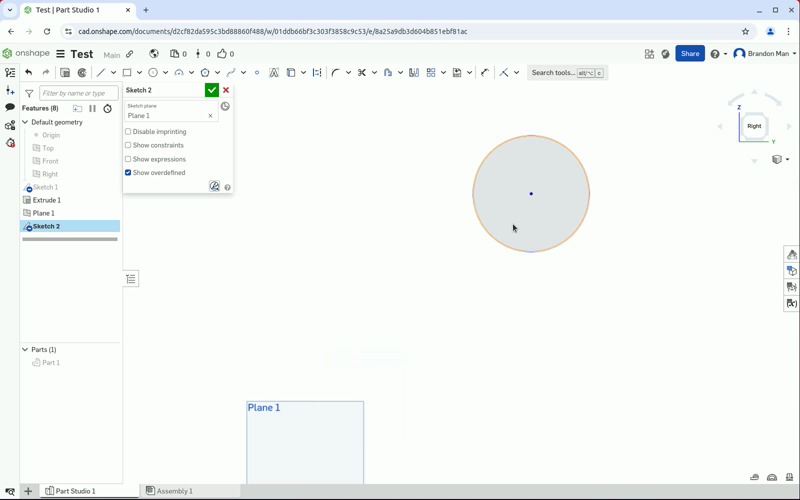
scroll(6)
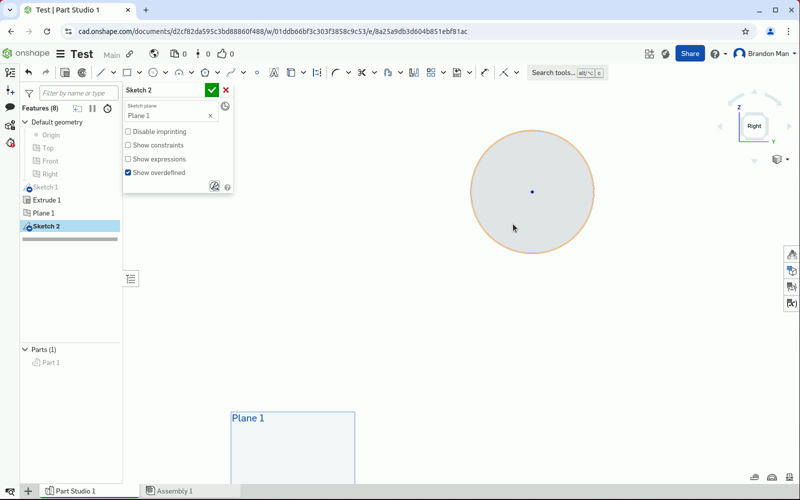
scroll(6)
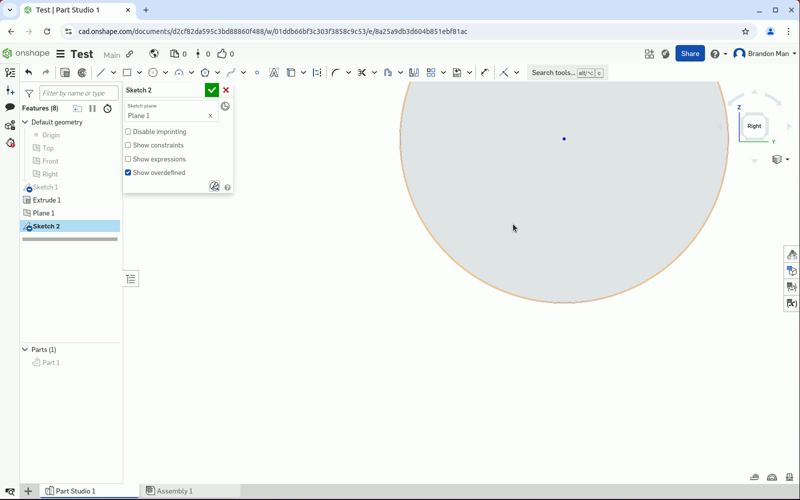
click(513, 223)
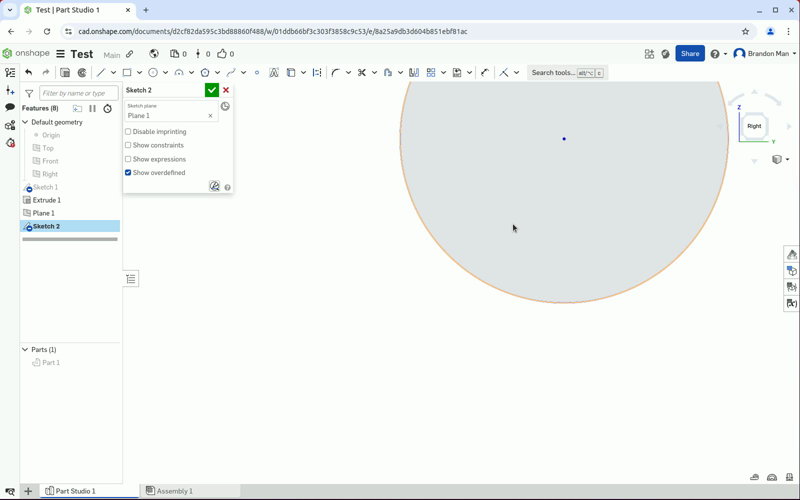
scroll(-6)
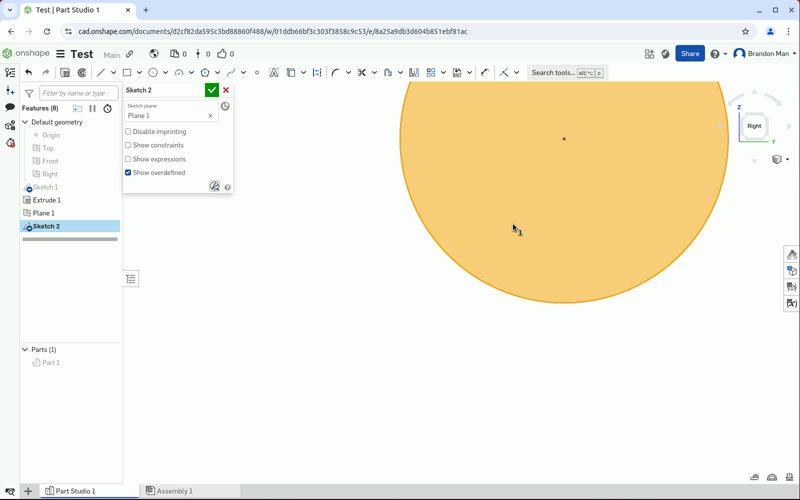
scroll(-6)
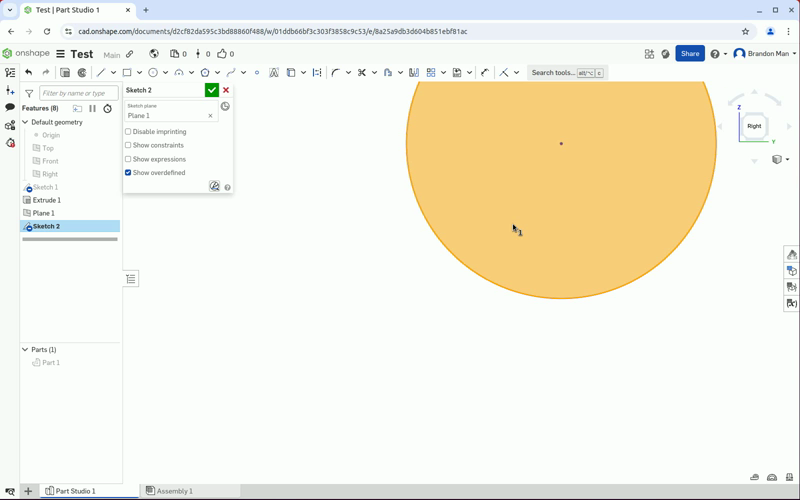
scroll(-6)
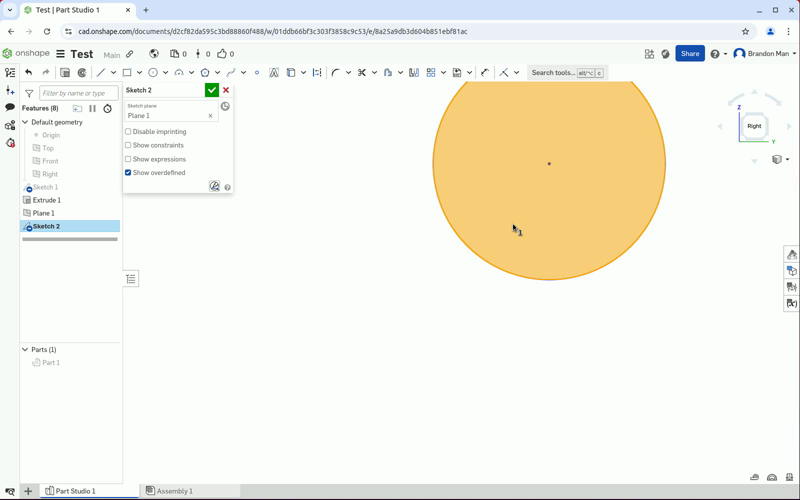
scroll(-6)
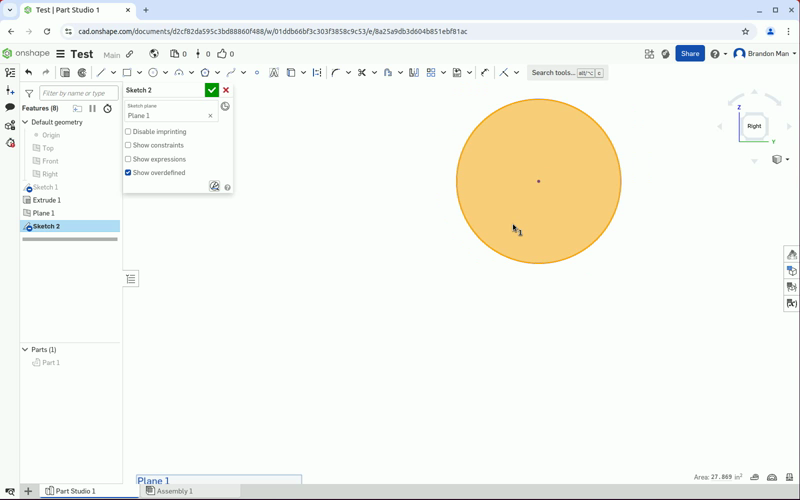
scroll(-6)
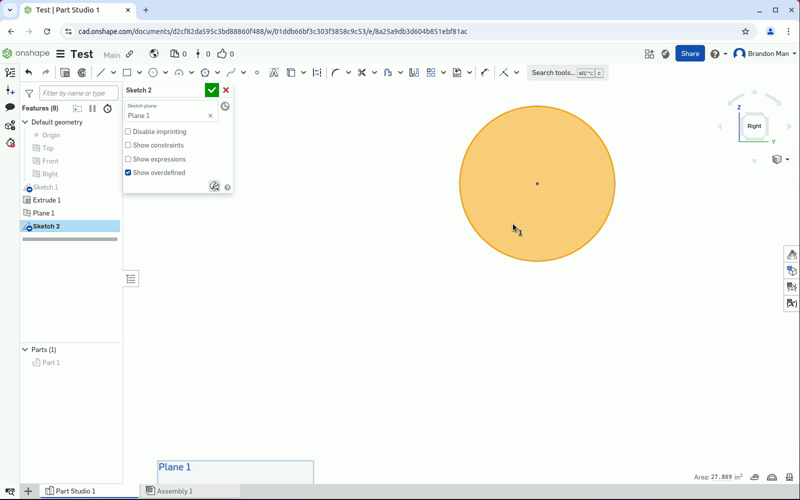
scroll(-6)
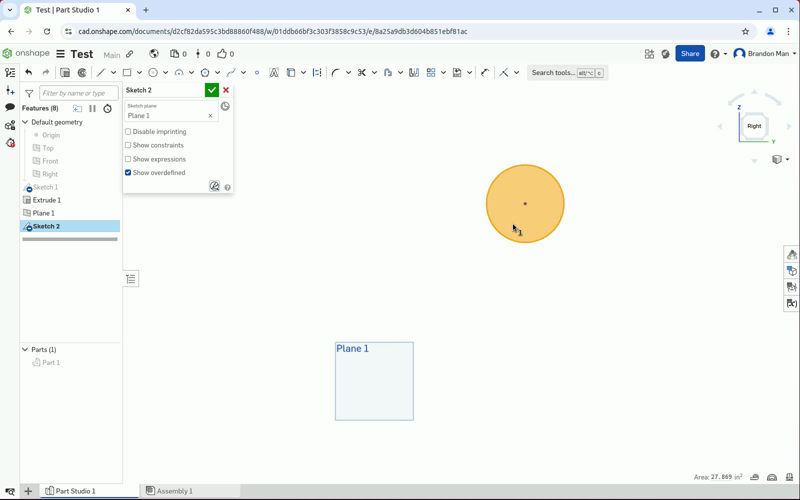
scroll(-6)
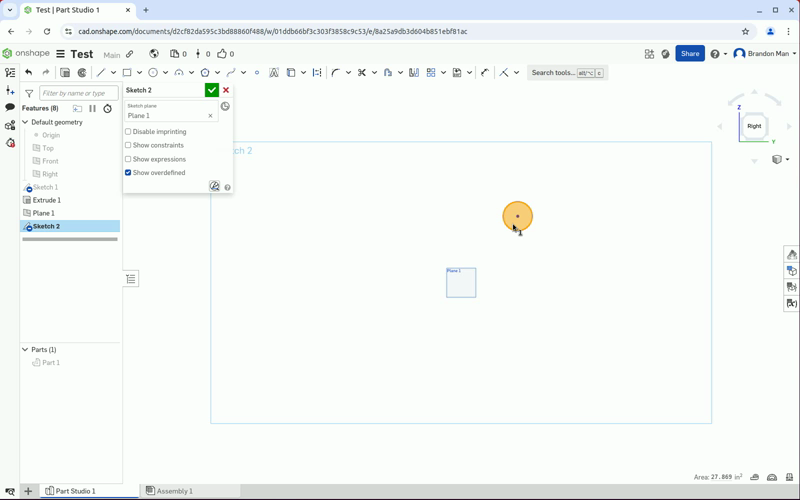
mouse_move(73, 352)
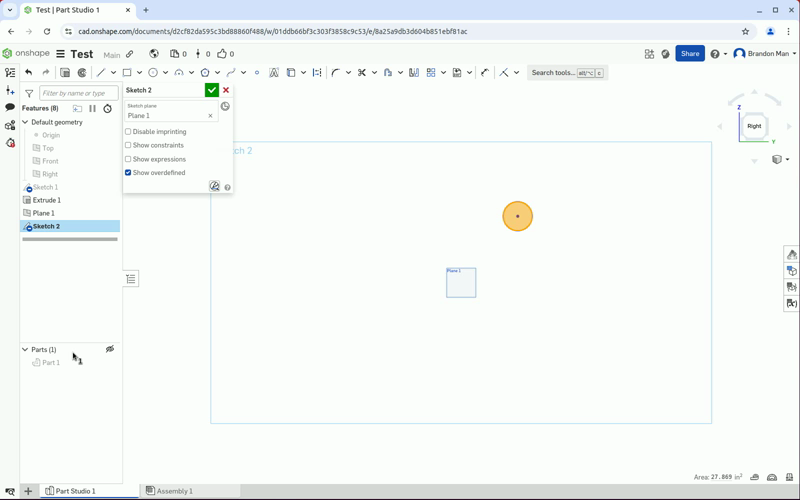
key(shift+y)
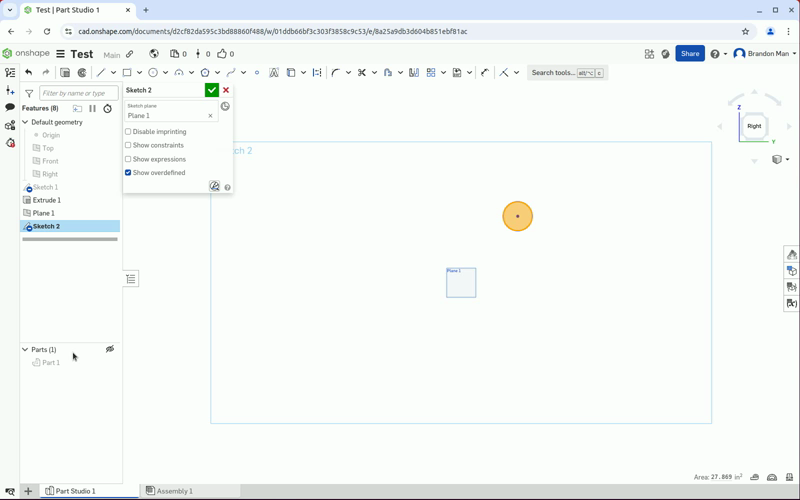
key(shift+e)
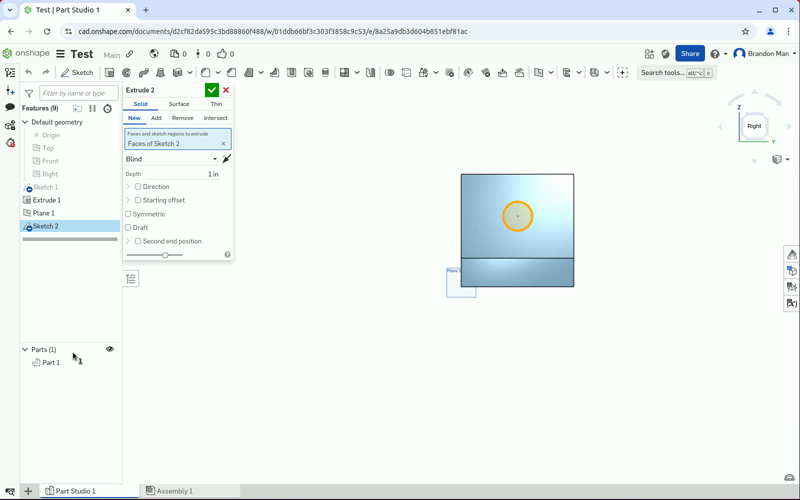
mouse_move(143, 106)
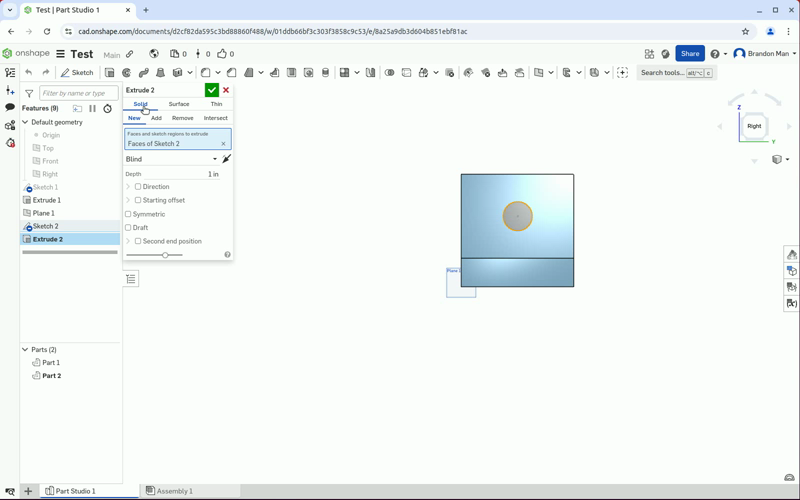
click(143, 106)
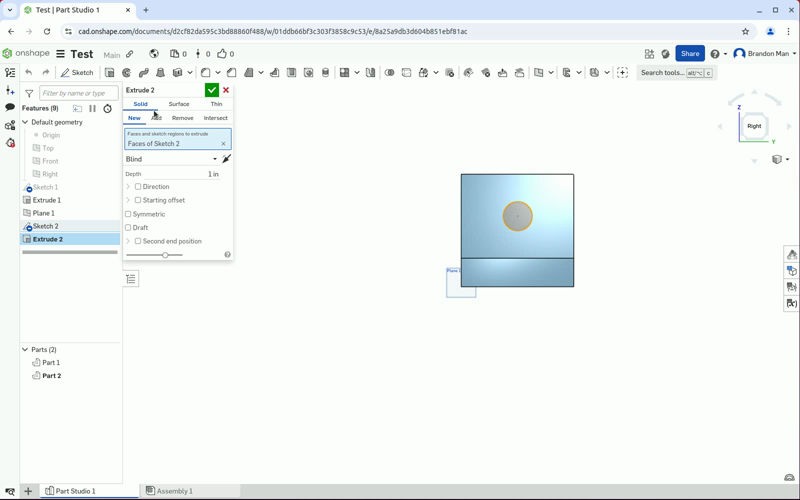
mouse_move(186, 120)
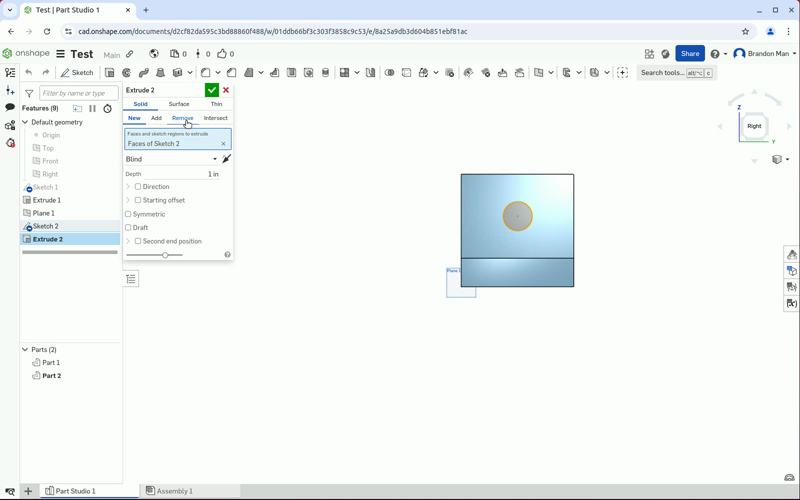
click(186, 120)
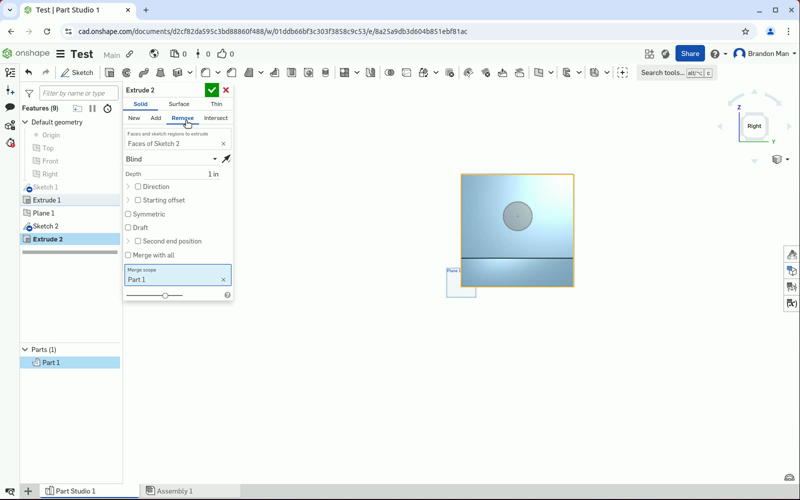
key(tab, 4)
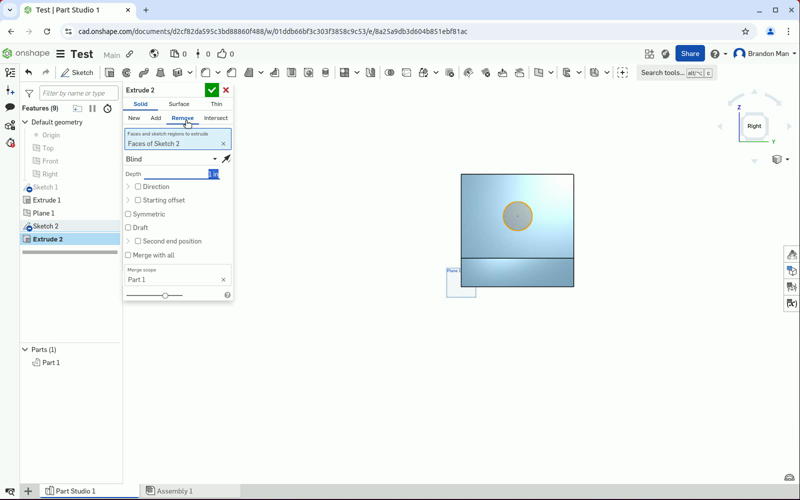
text(5.777)
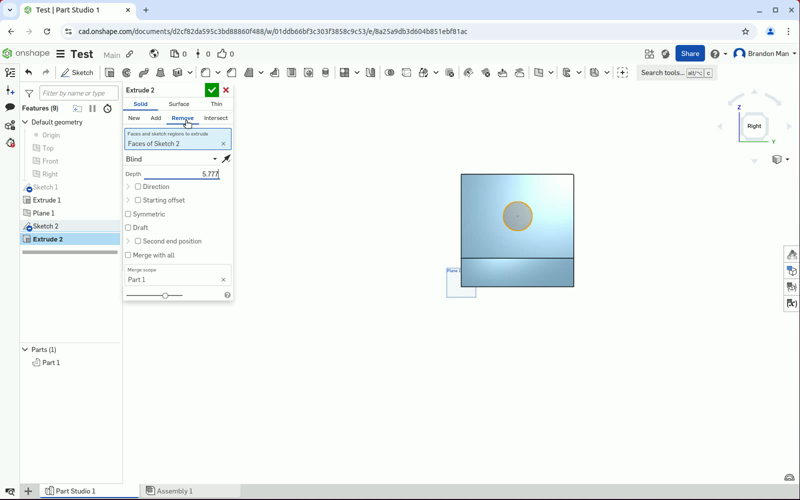
key(tab, 6)
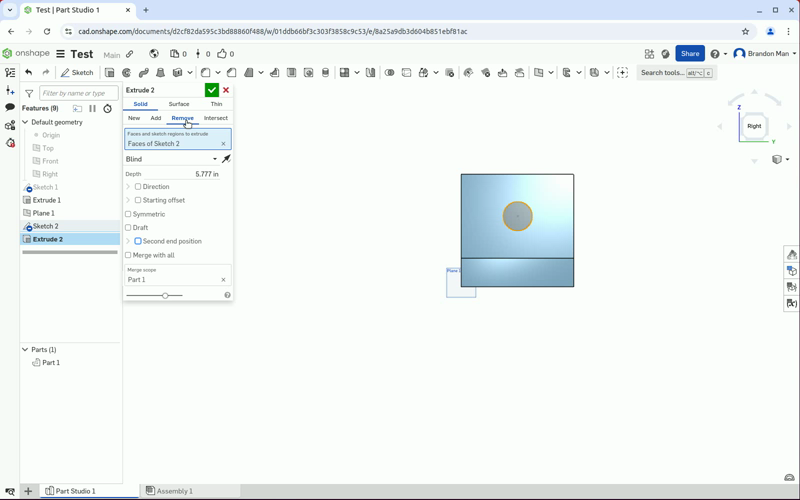
key(space)
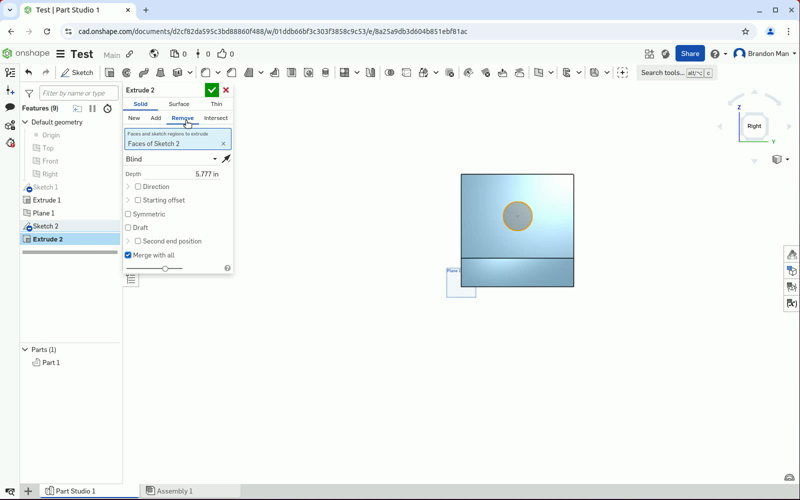
key(enter)
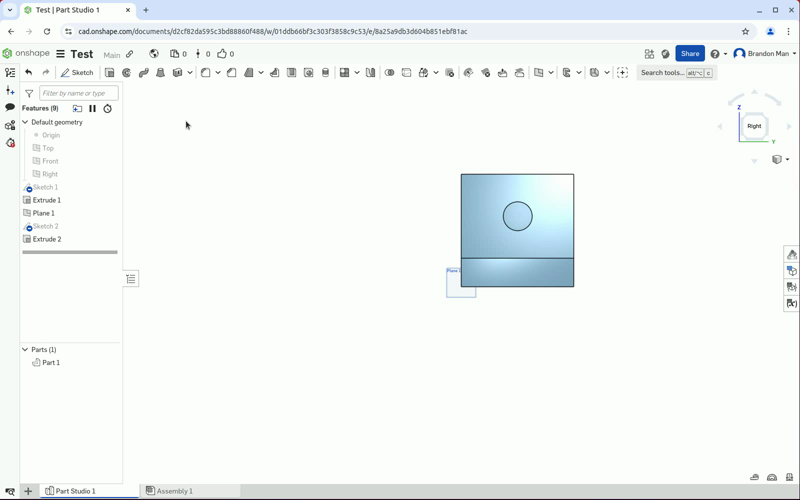
key(shift+h)
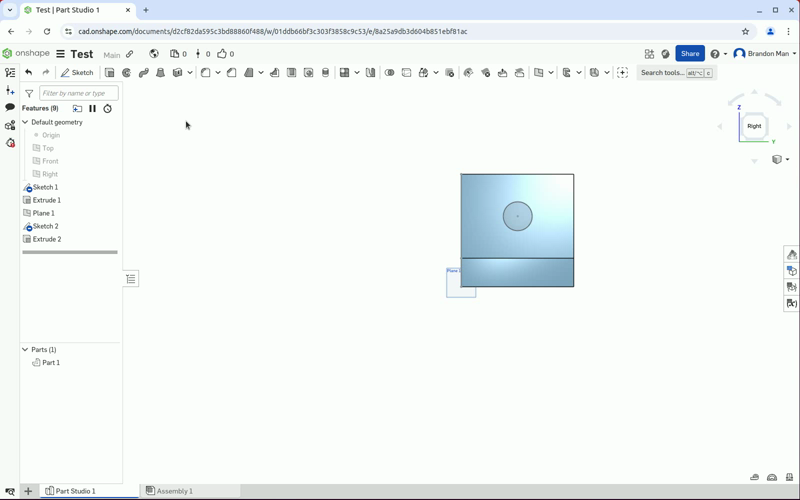
key(shift+h)
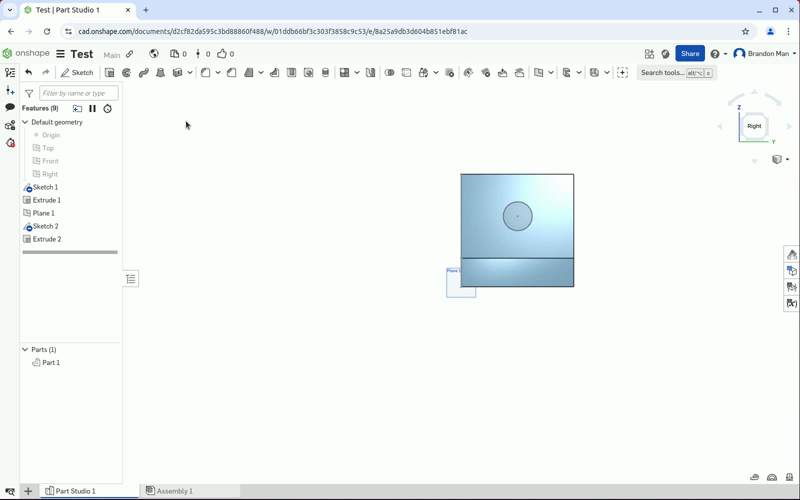
key(shift+7)
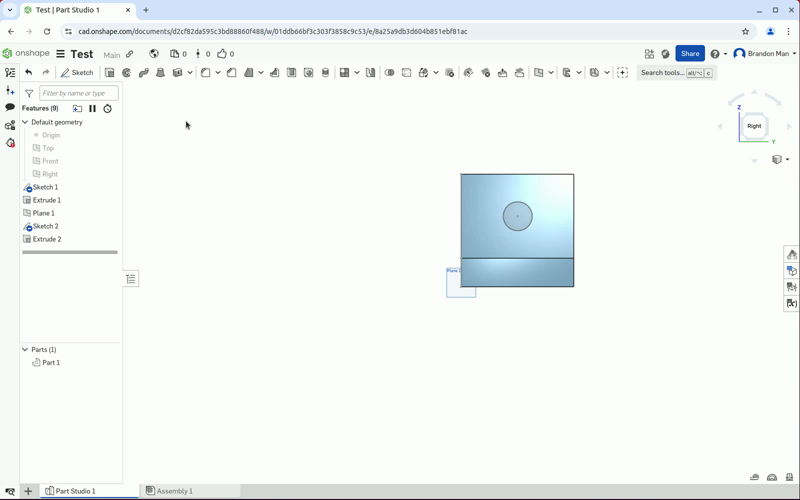
key(right, 2)
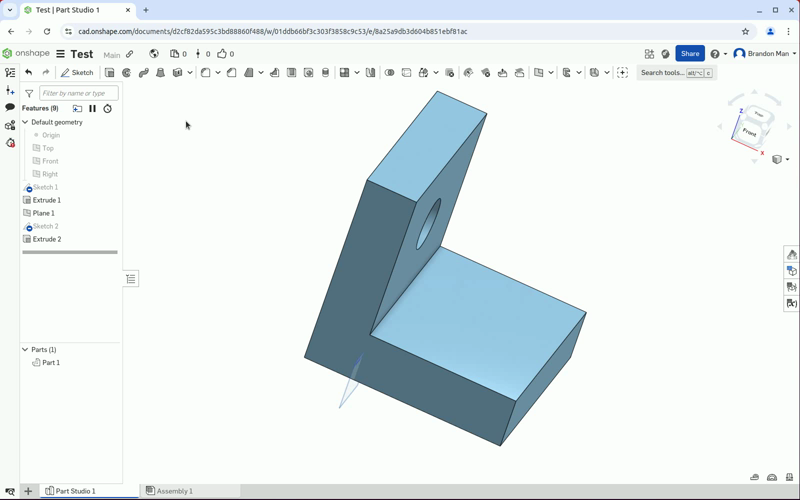
key(down, 2)
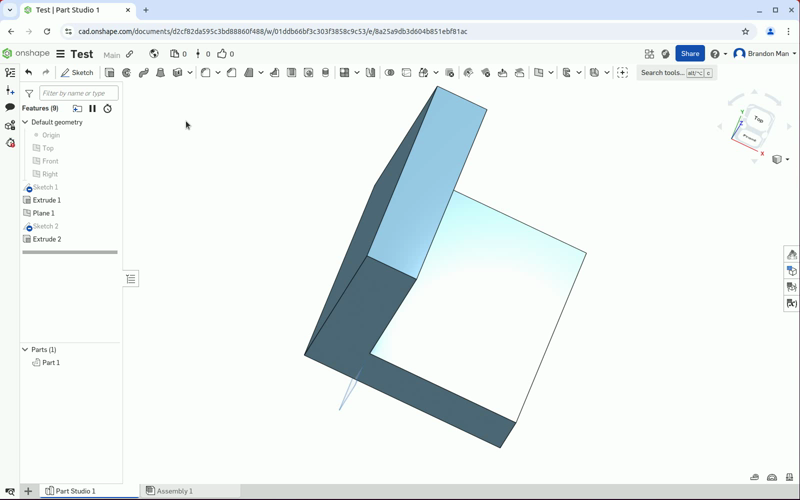
key(up, 2)
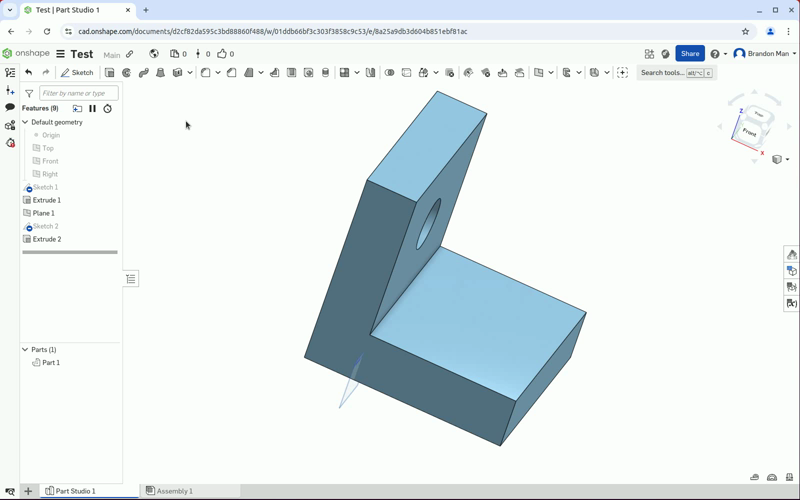
key(left, 2)
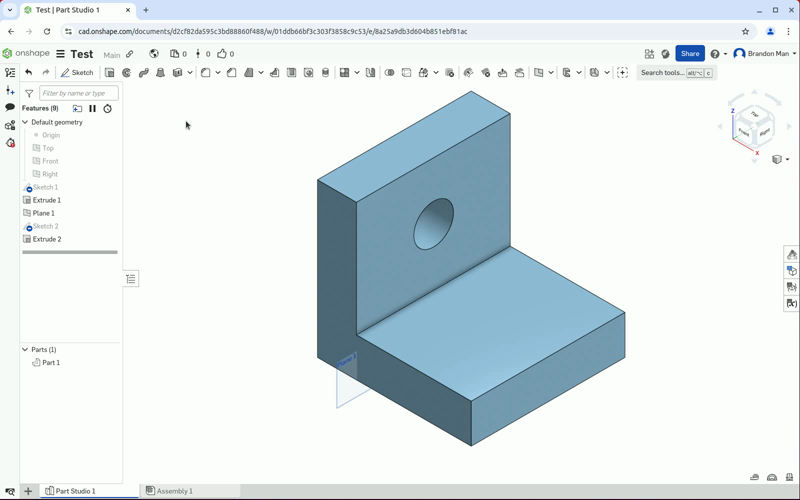
mouse_move(73, 189)
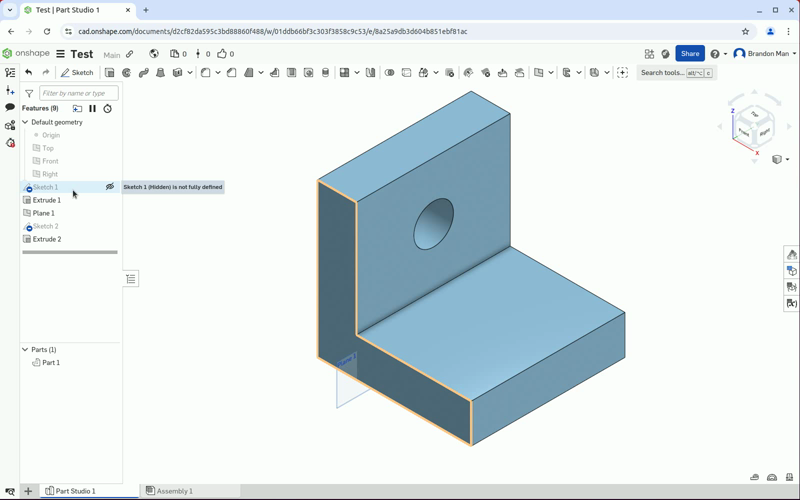
click(73, 189)